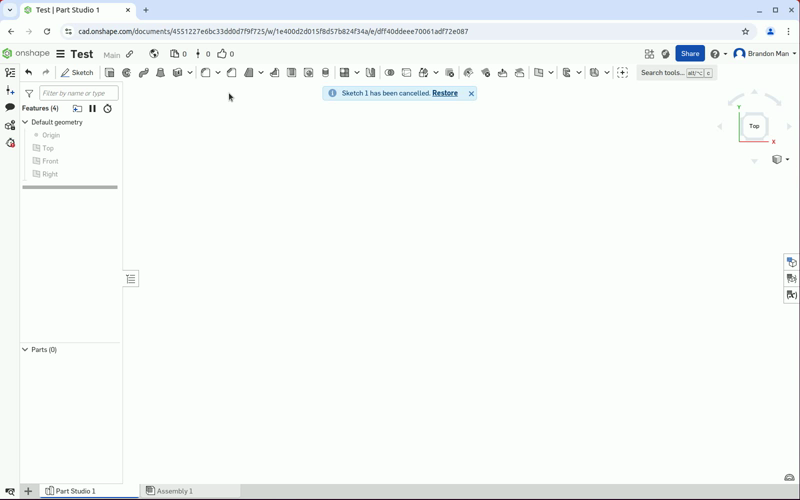
key(shift+h)
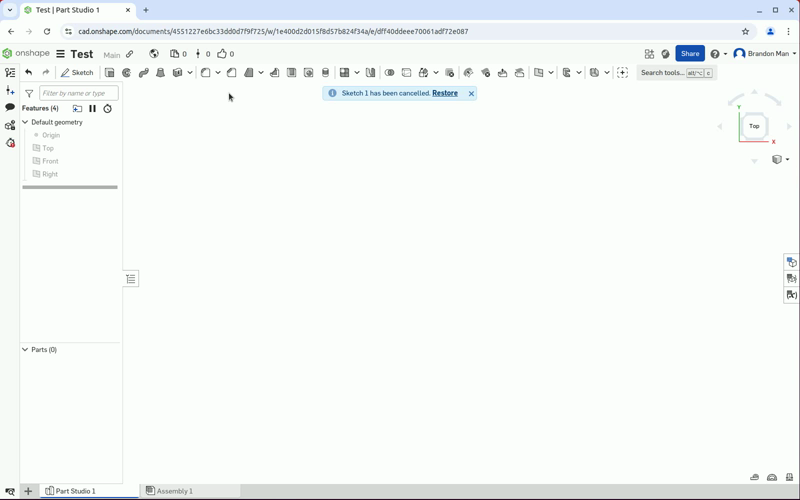
mouse_move(73, 352)
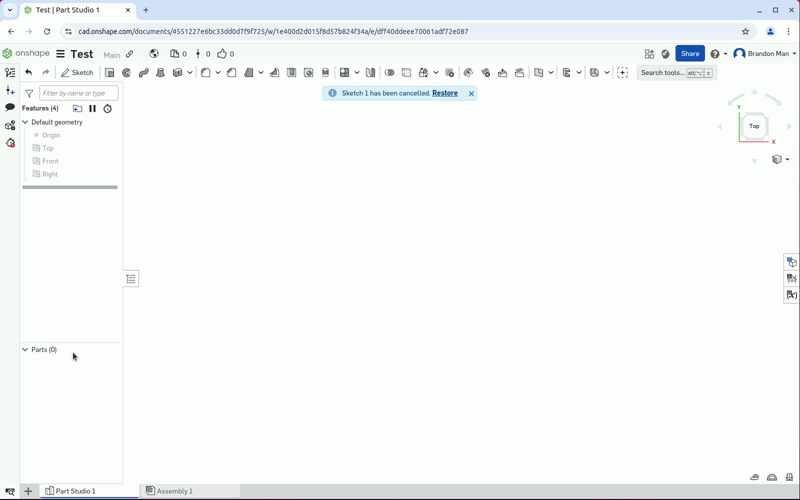
key(y)
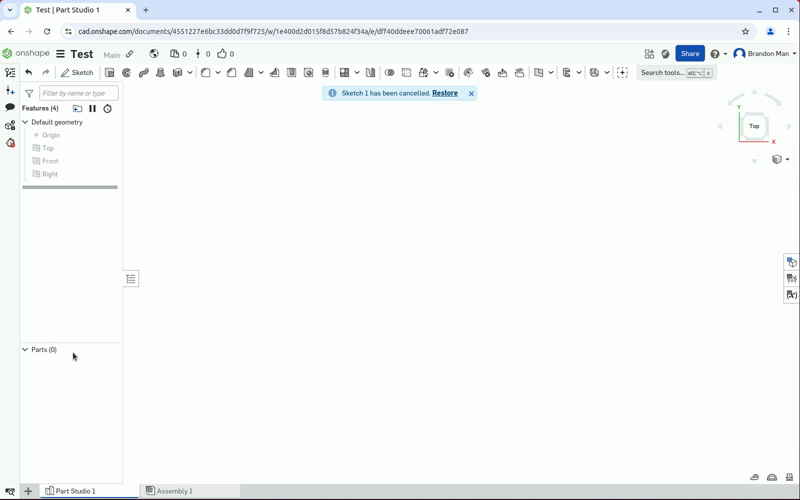
key(shift+p)
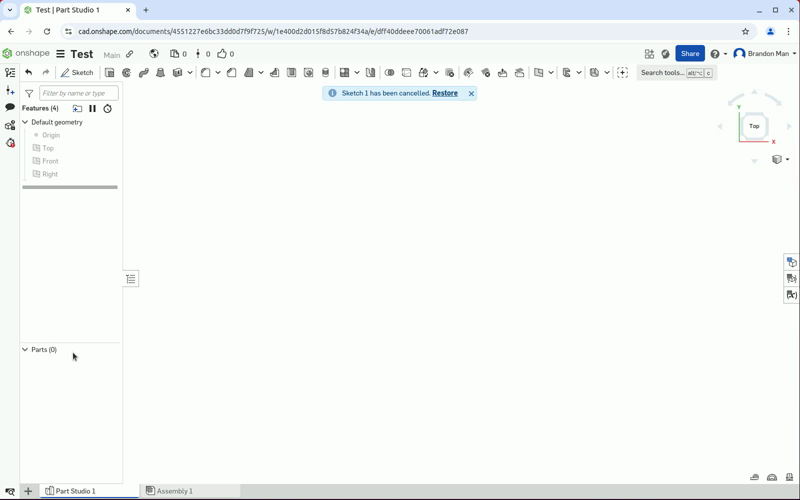
key(space)
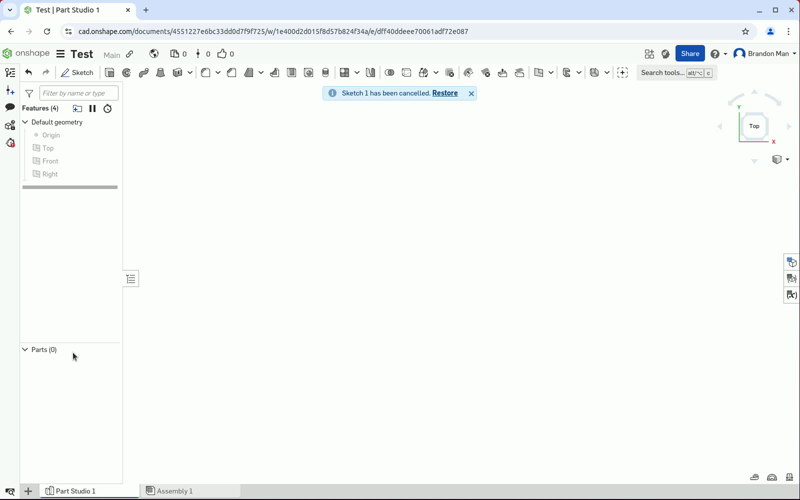
key_down(shift)
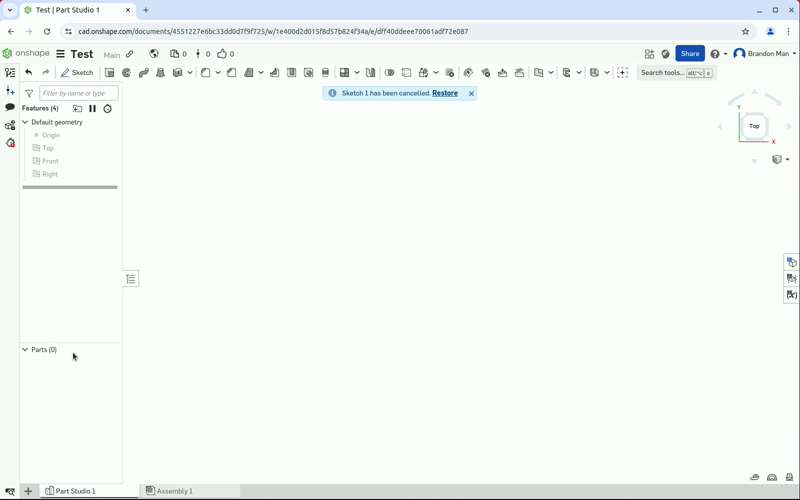
key(up)
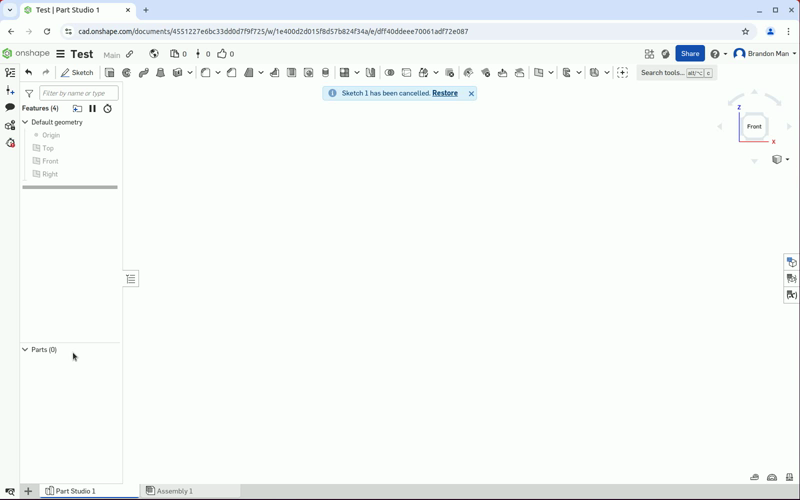
key_up(shift)
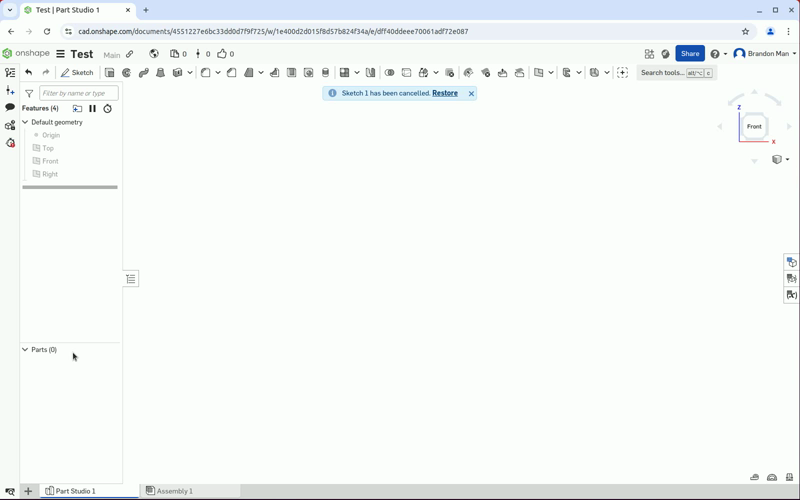
key(space)
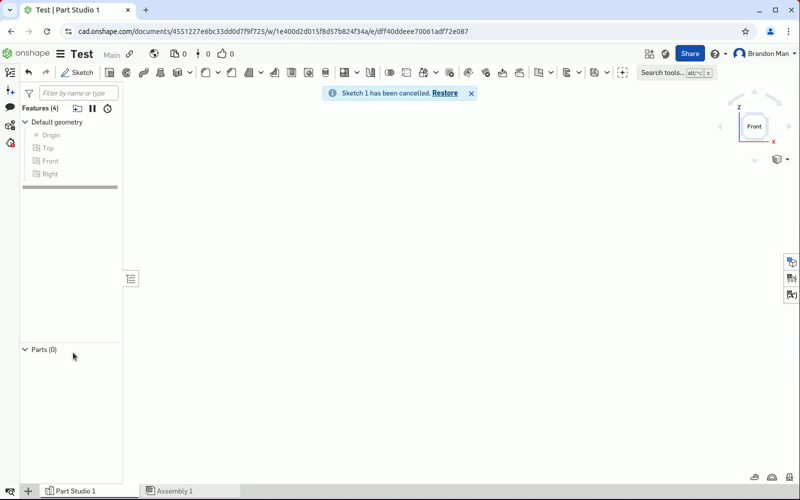
key_down(shift)
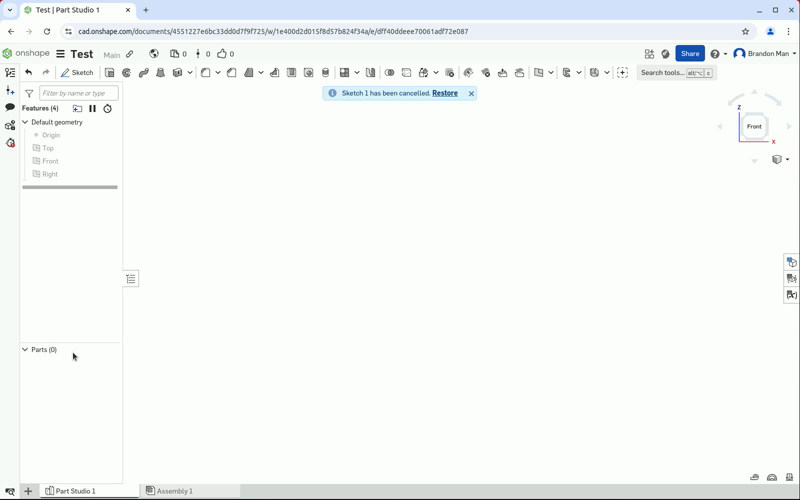
key(left)
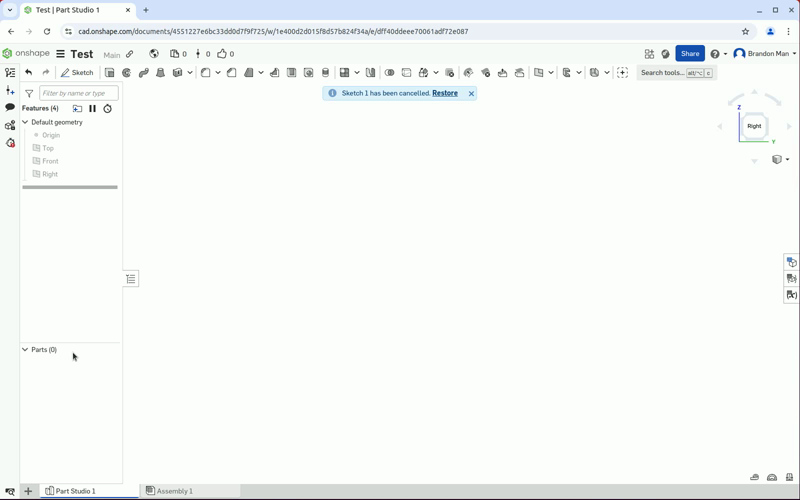
key_up(shift)
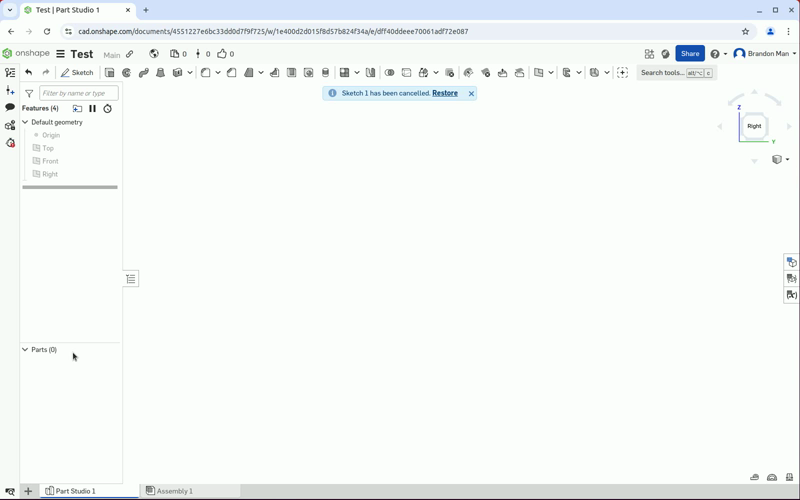
mouse_move(73, 352)
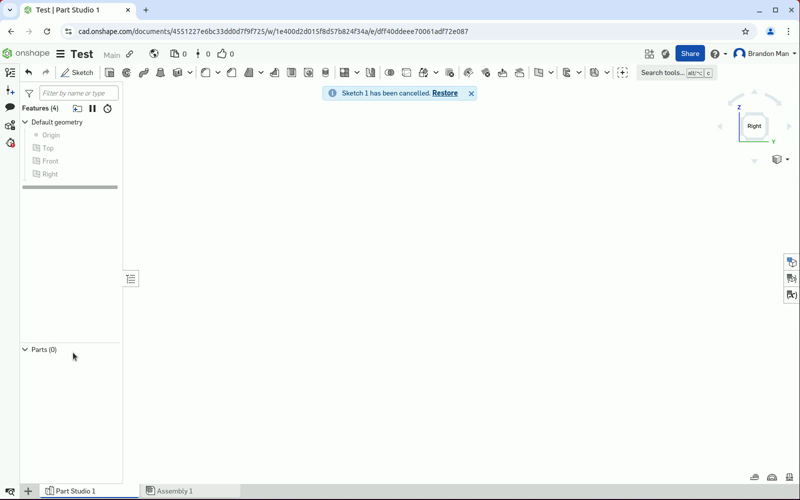
key(shift+y)
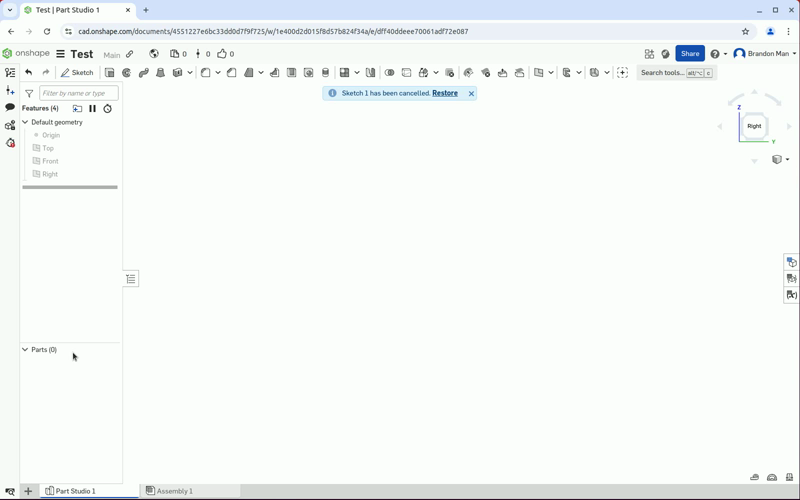
key(shift+s)
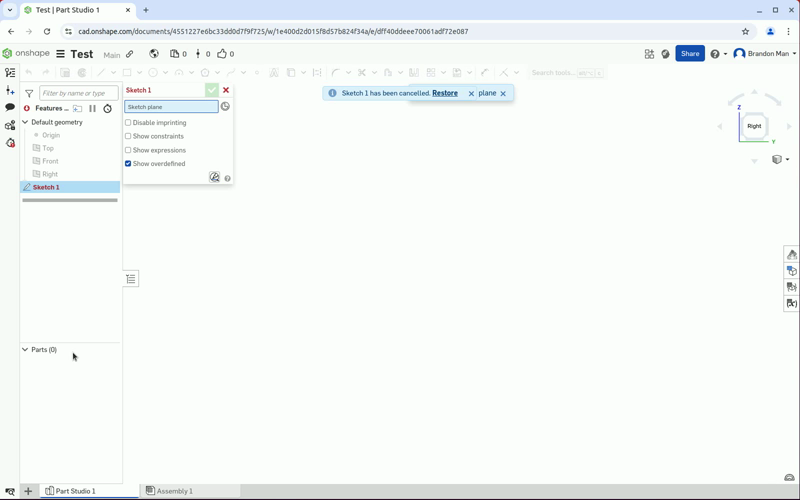
mouse_move(73, 176)
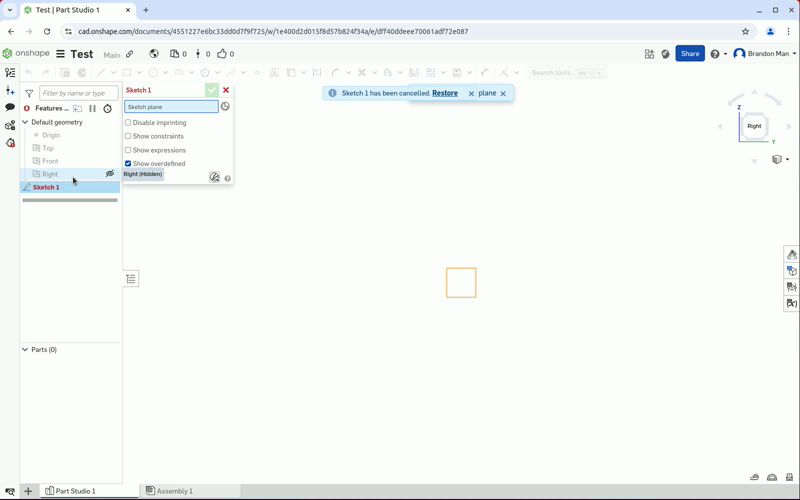
click(73, 176)
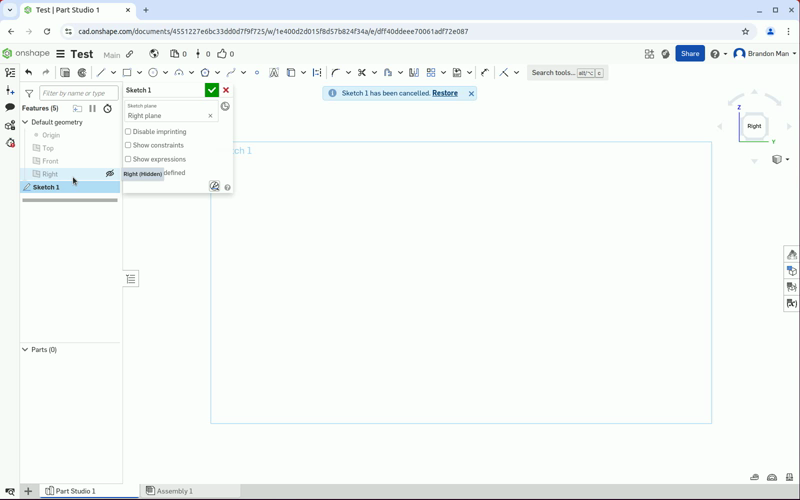
mouse_move(73, 352)
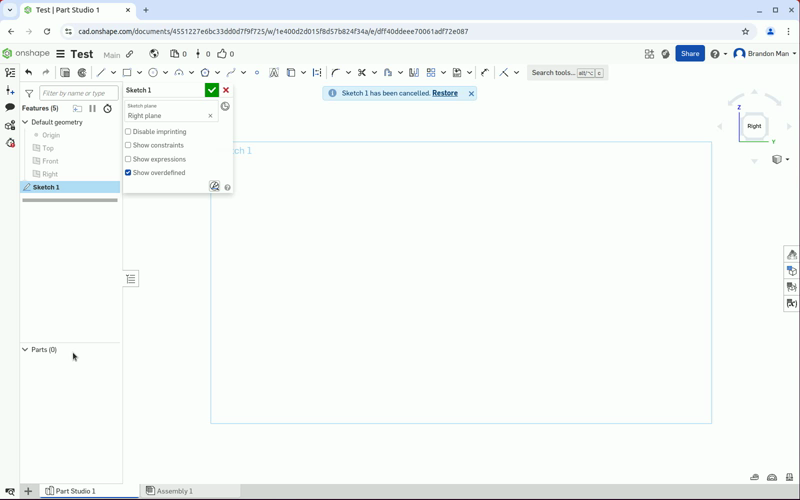
key(y)
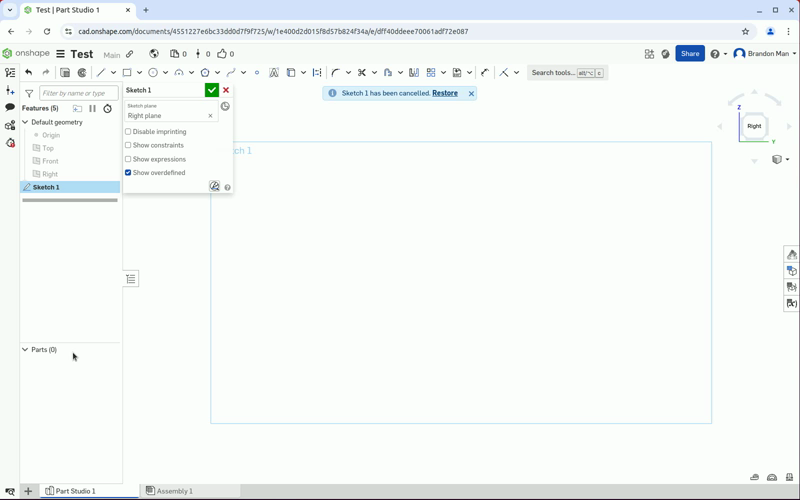
key(l)
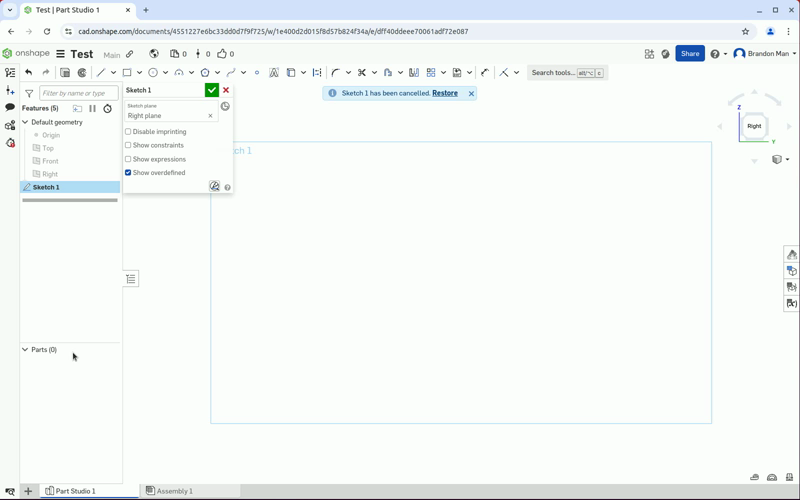
key_down(shift)
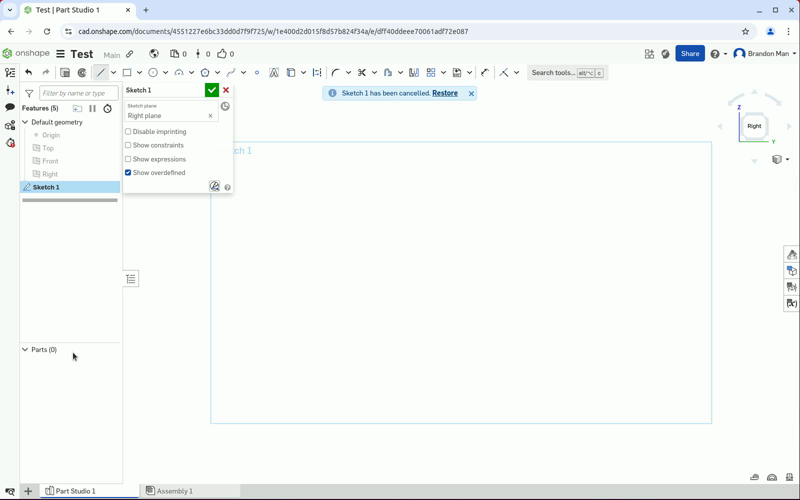
mouse_move(348, 282)
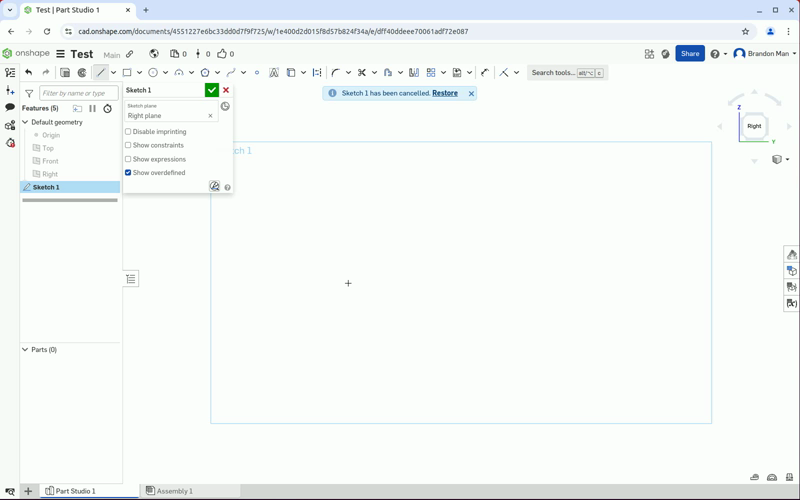
click(348, 282)
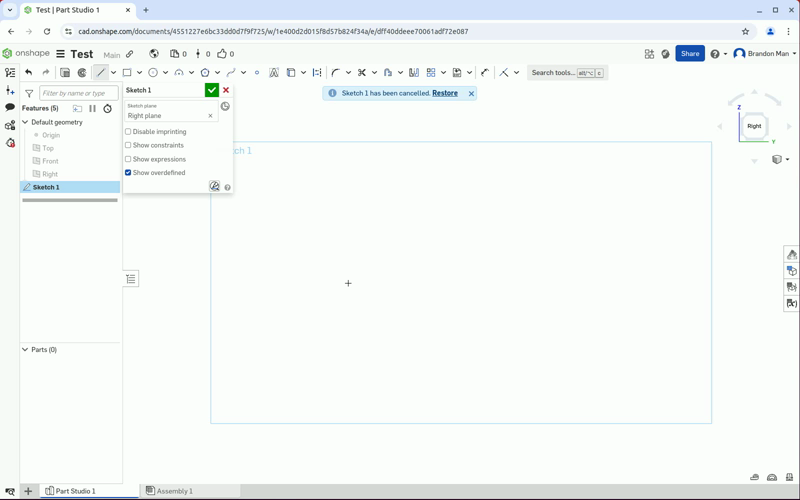
key_up(shift)
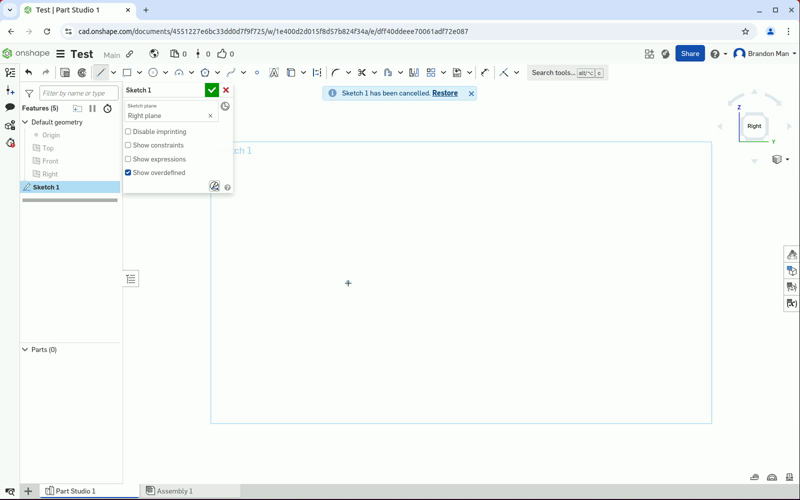
key_down(shift)
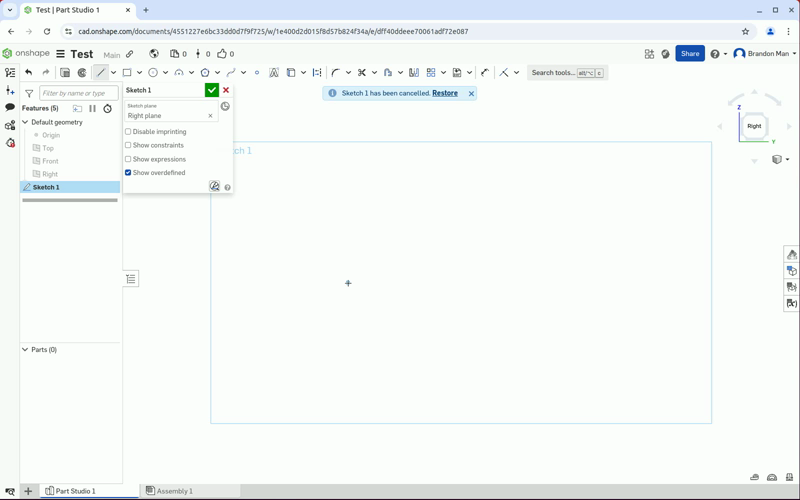
mouse_move(460, 282)
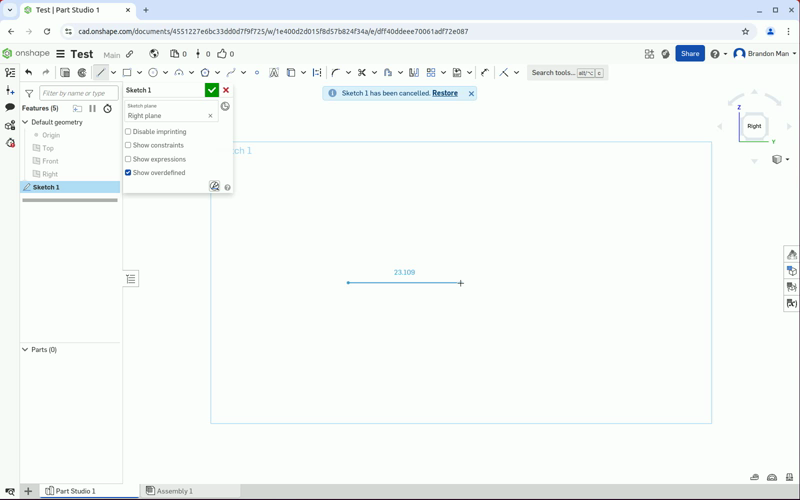
click(460, 282)
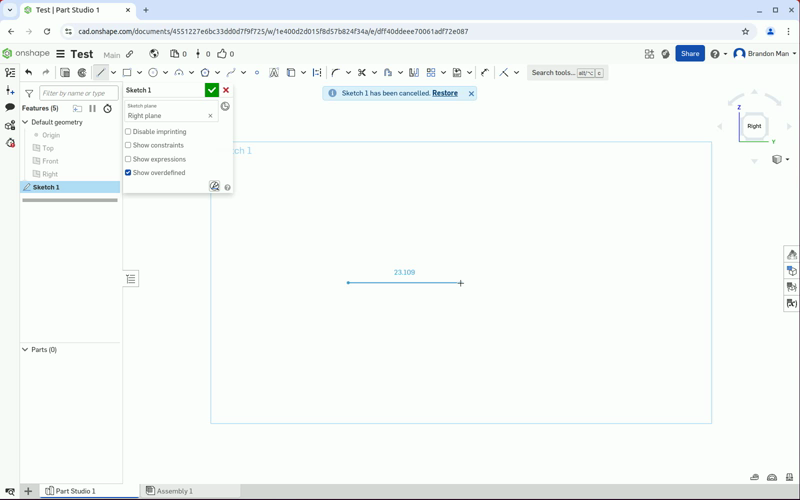
key_up(shift)
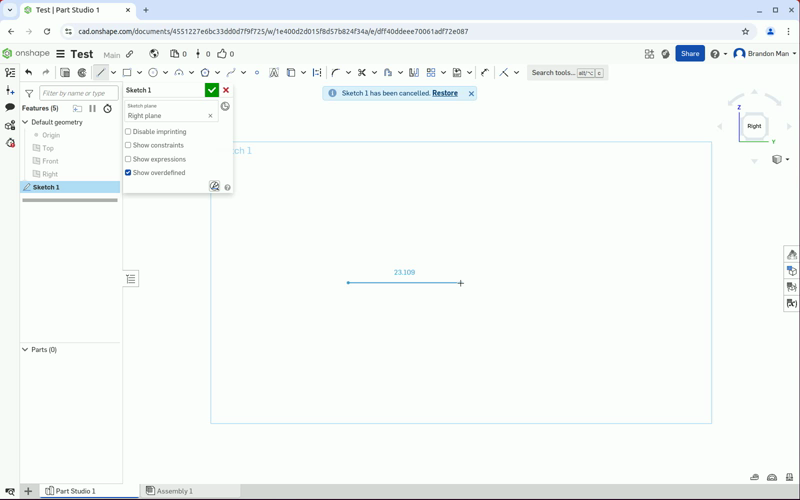
key_down(shift)
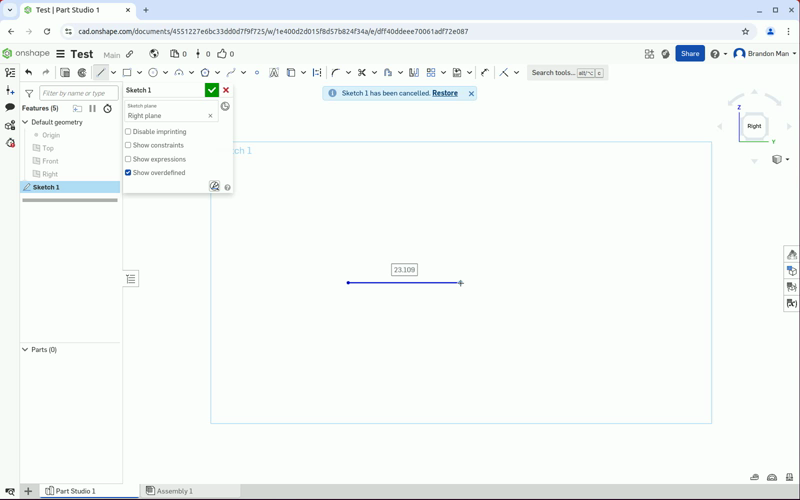
mouse_move(460, 170)
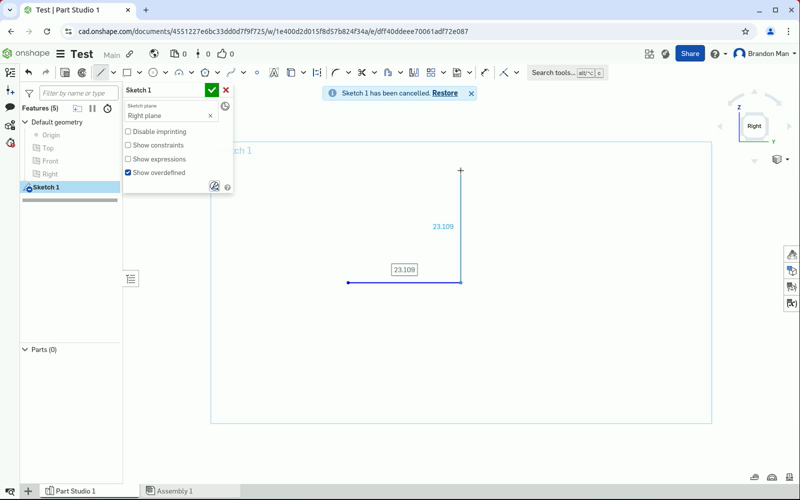
click(460, 170)
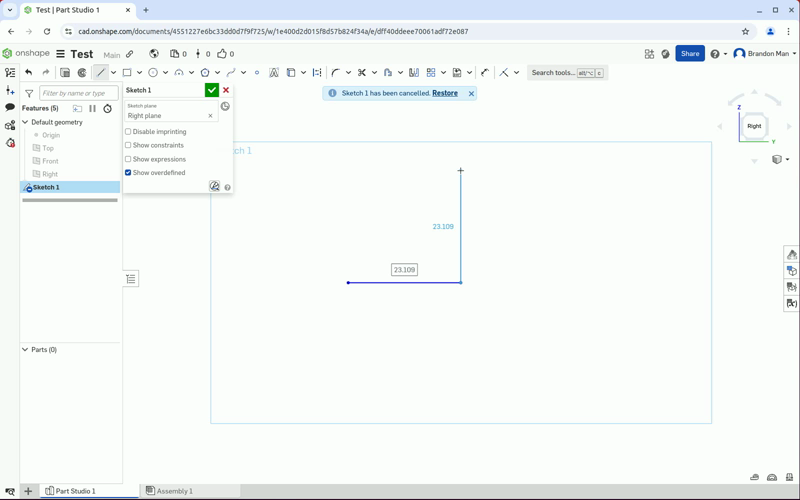
key_up(shift)
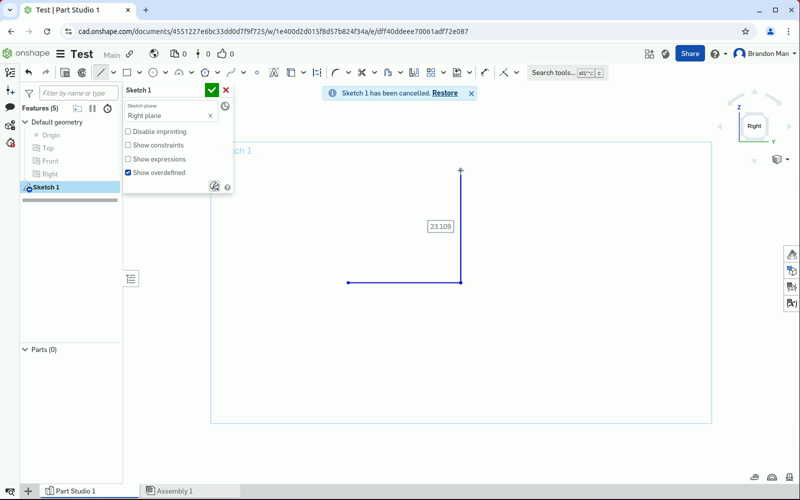
key_down(shift)
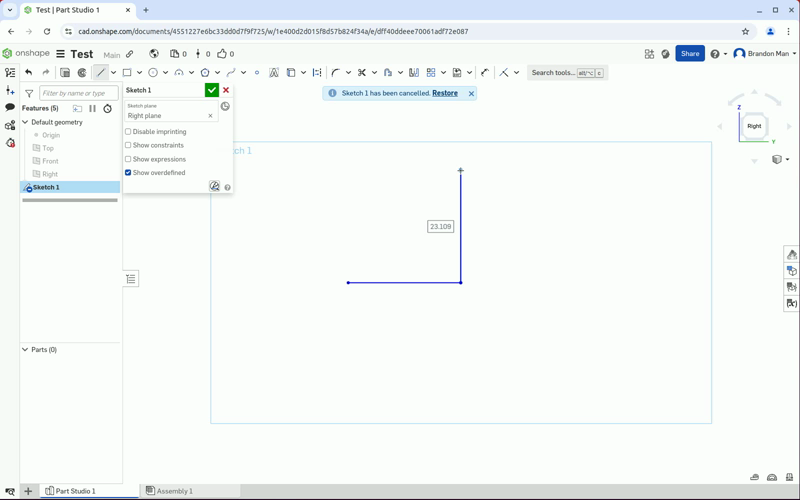
mouse_move(348, 282)
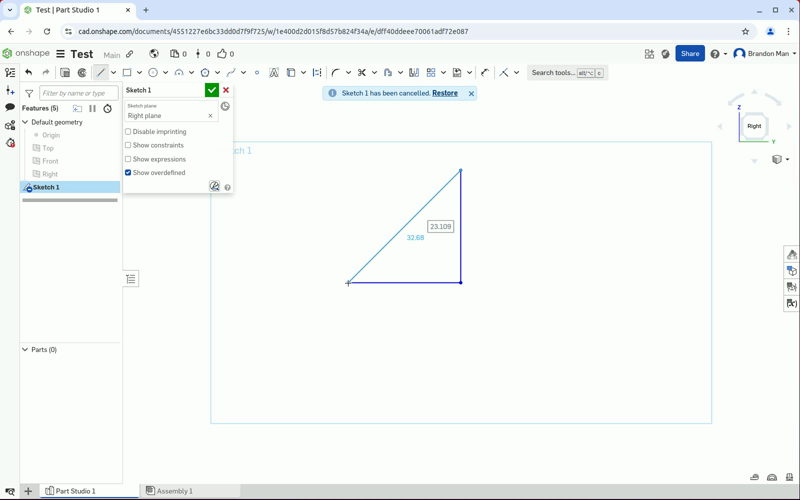
key_up(shift)
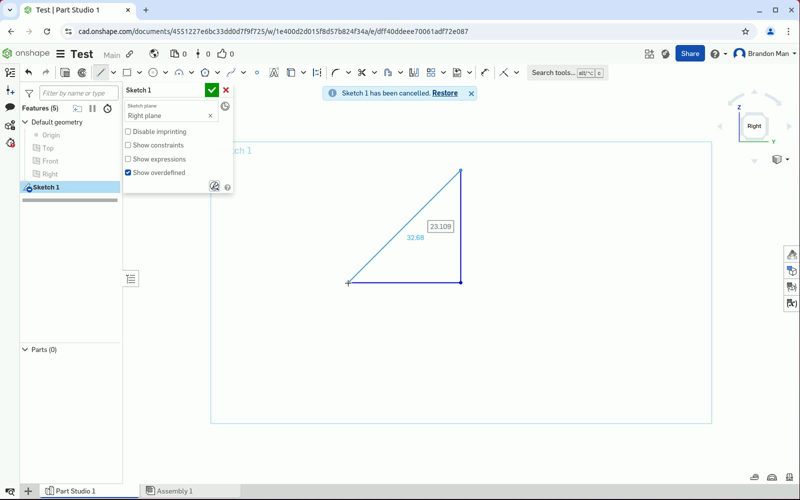
click(348, 282)
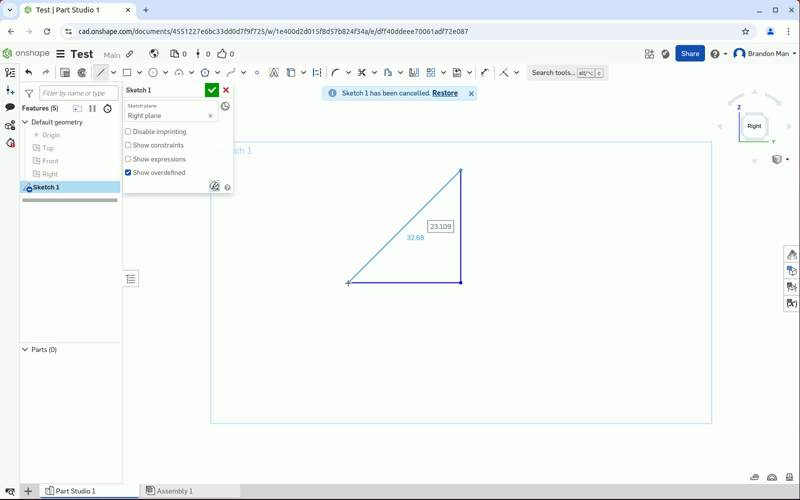
key(esc)
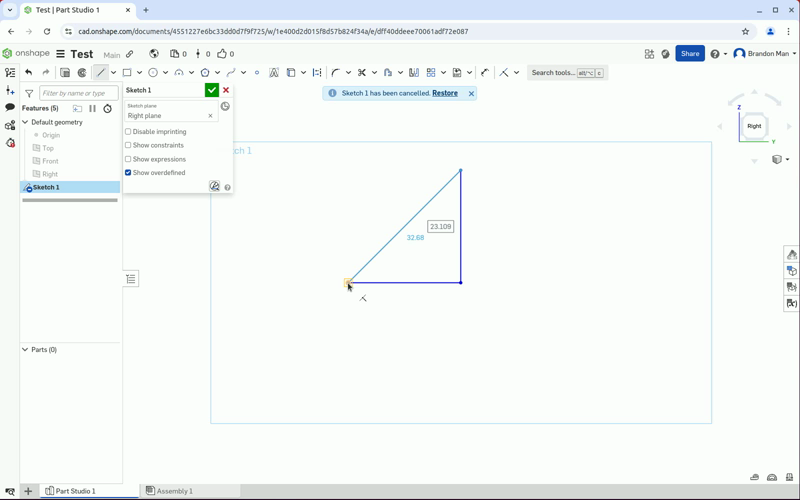
mouse_move(400, 274)
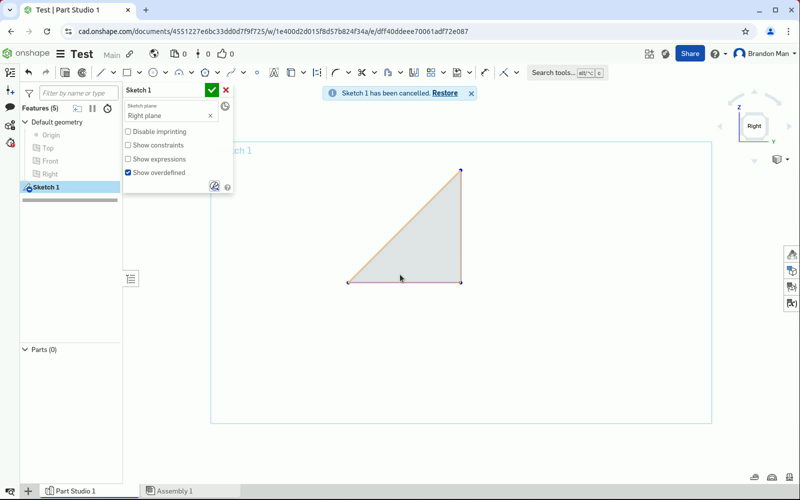
click(400, 274)
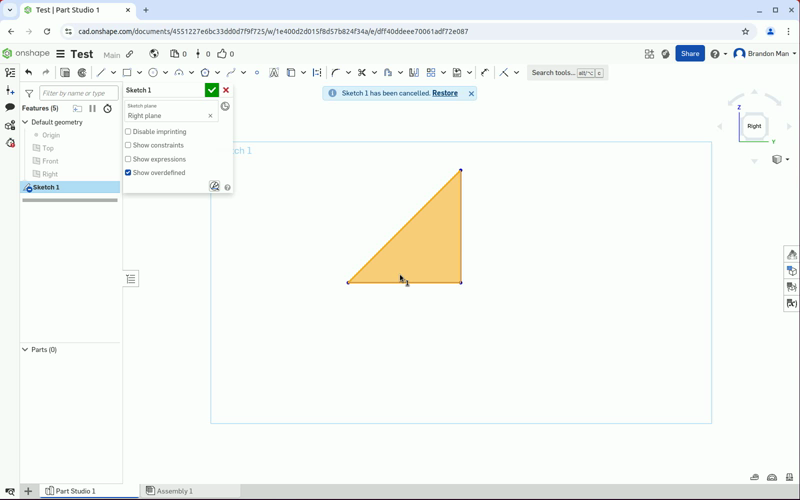
mouse_move(73, 352)
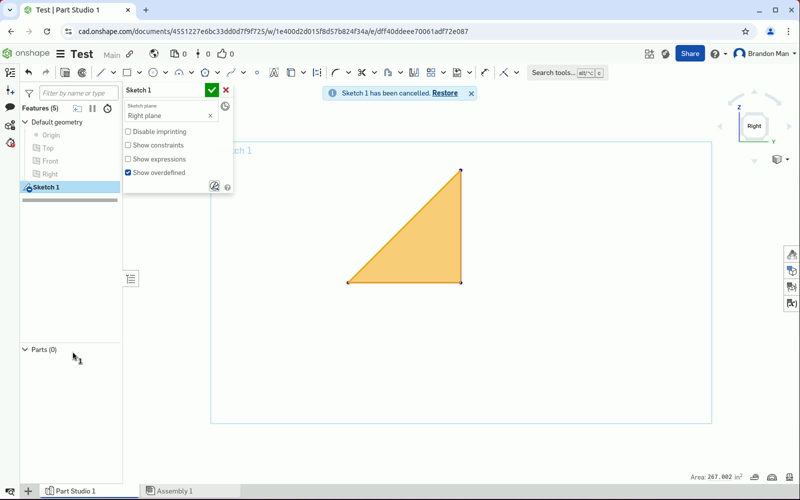
key(shift+y)
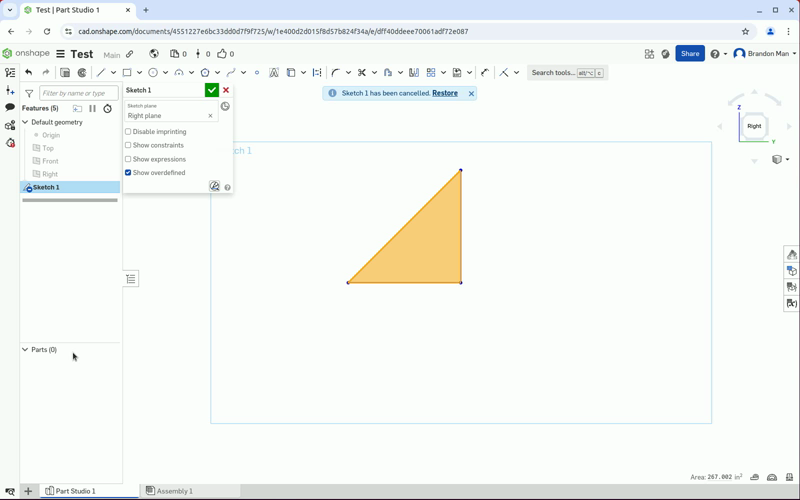
key(shift+e)
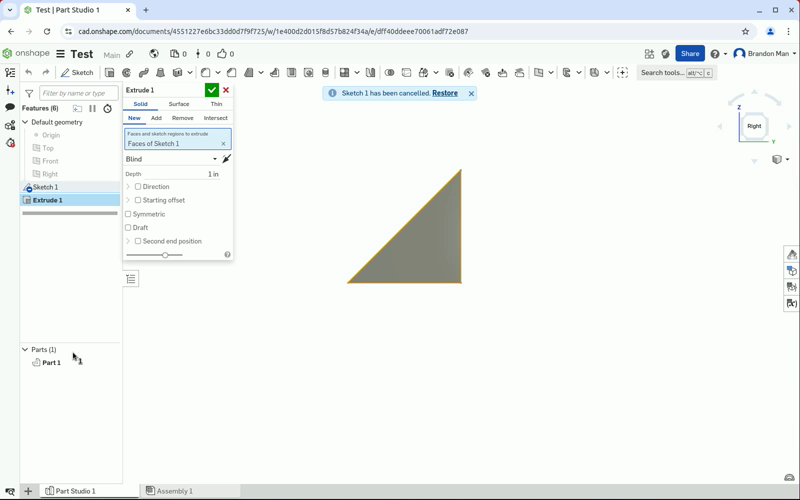
mouse_move(143, 106)
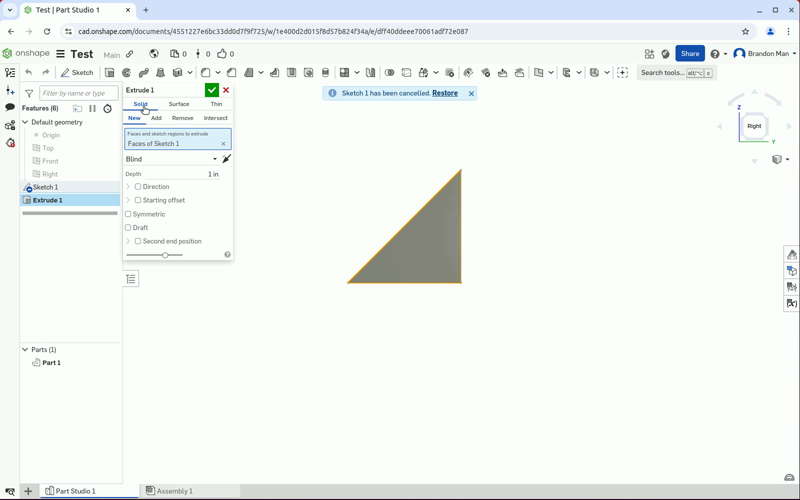
click(143, 106)
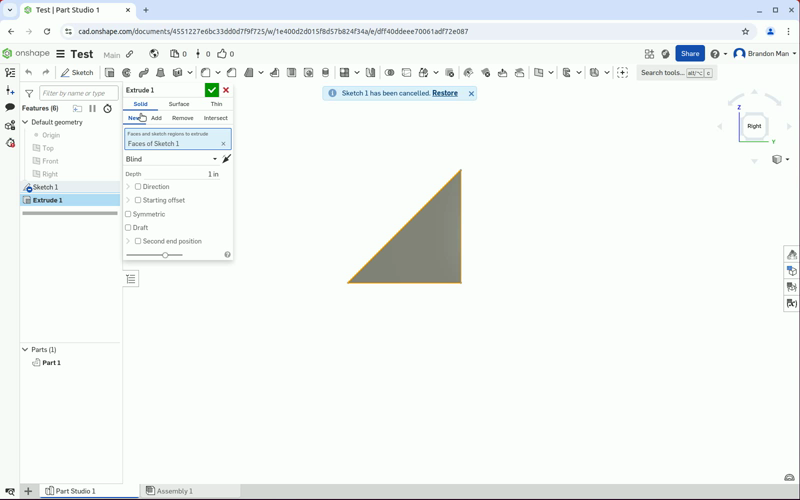
mouse_move(137, 120)
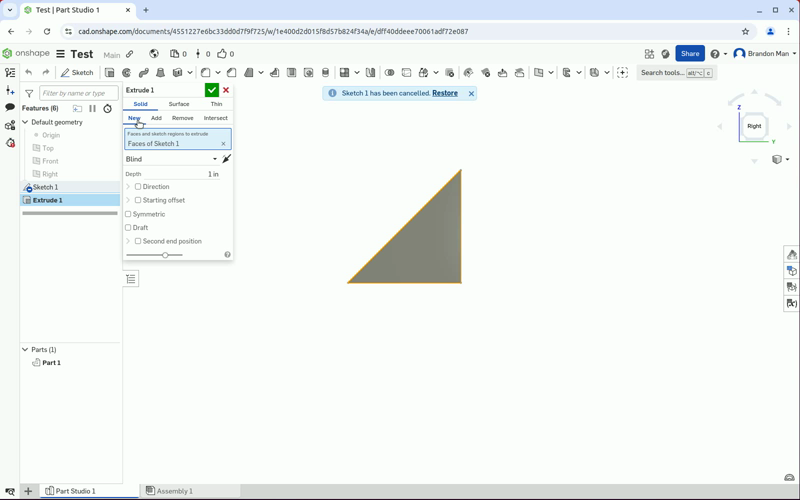
click(137, 120)
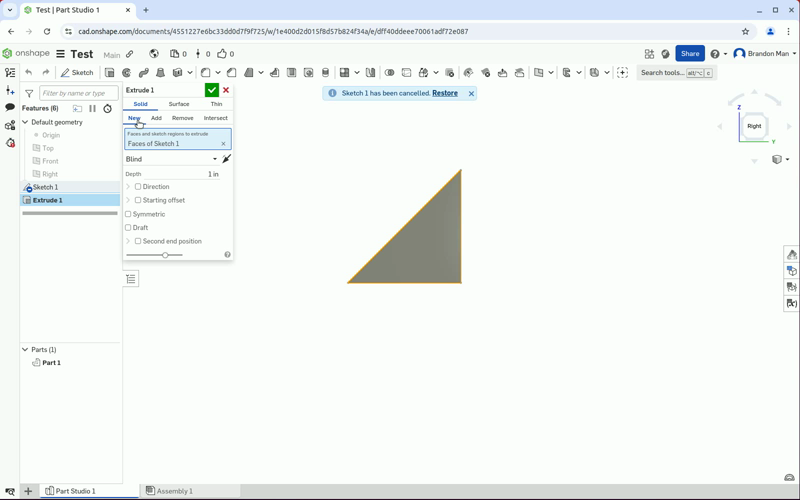
key(tab, 4)
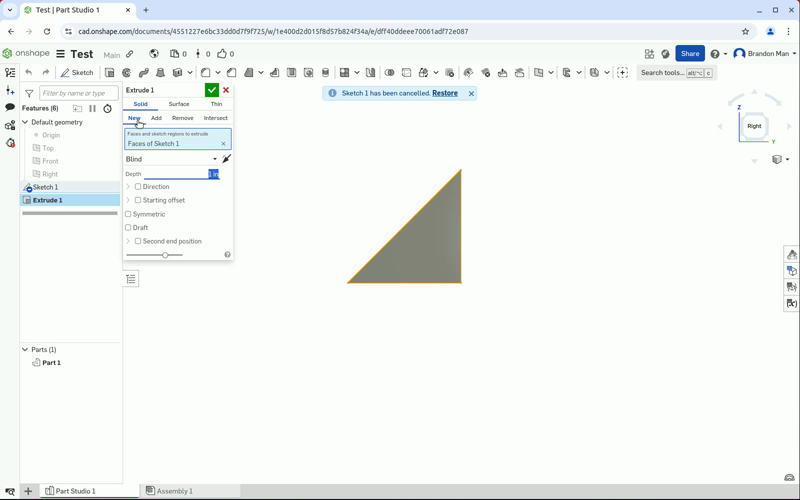
text(34.662)
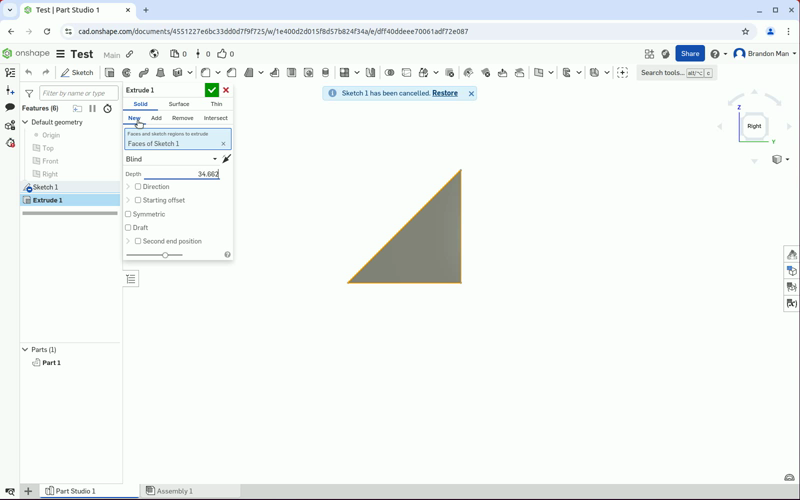
key(tab, 3)
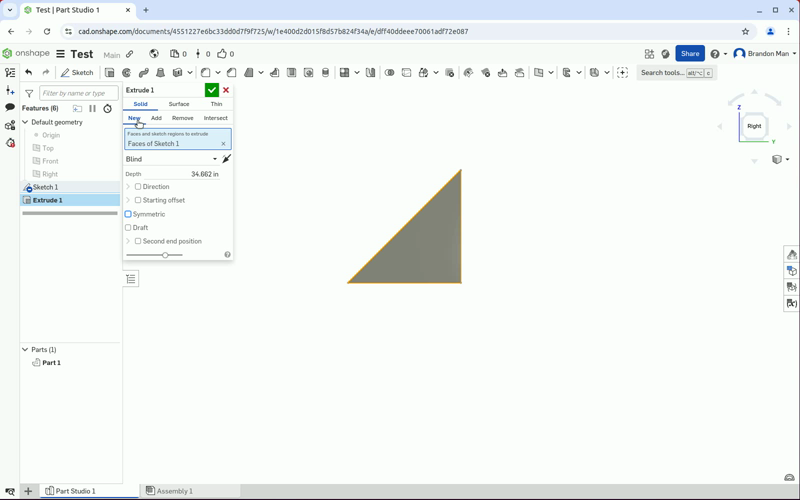
key(space)
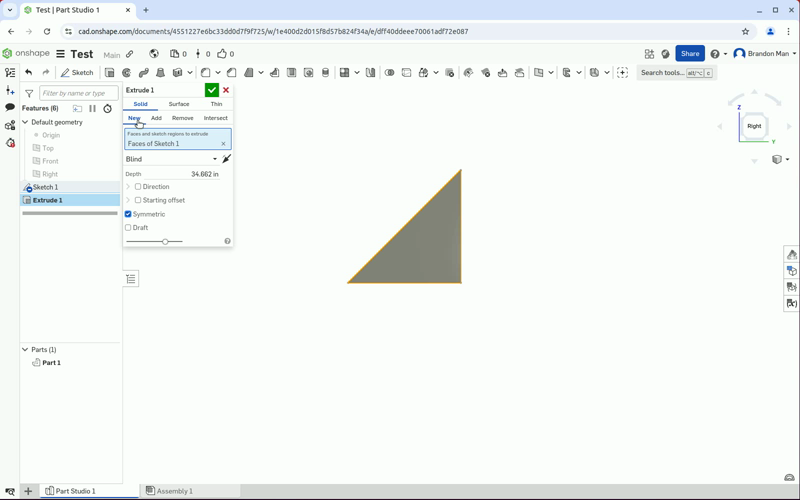
key(enter)
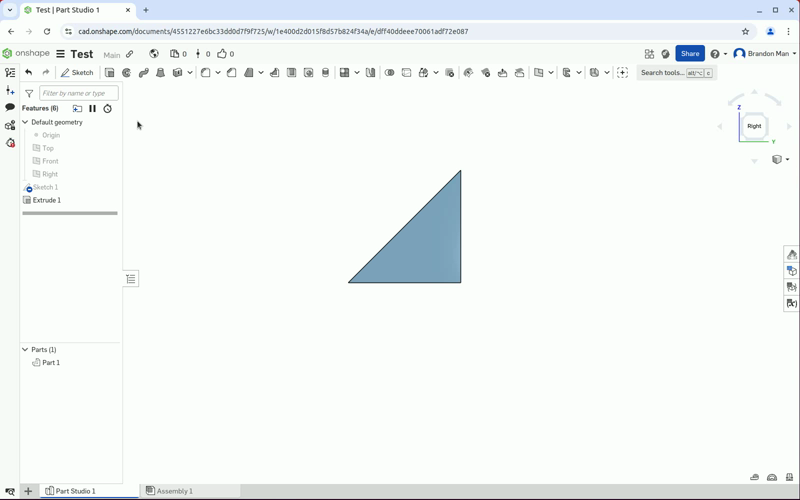
key(shift+h)
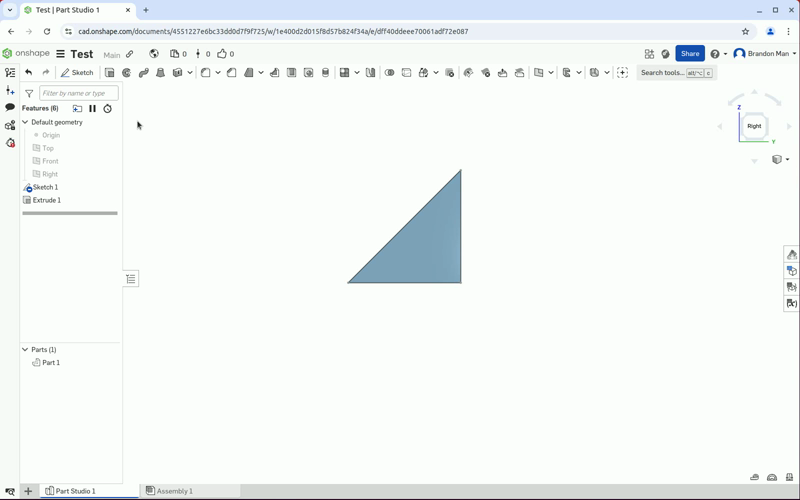
key(shift+h)
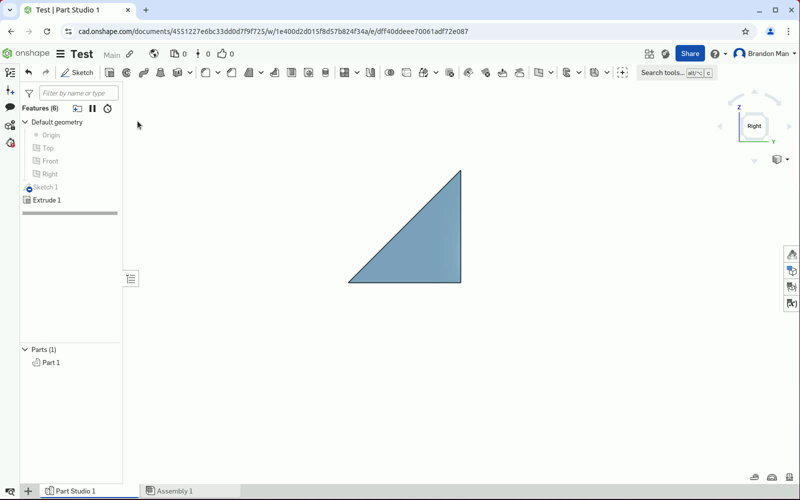
mouse_move(73, 189)
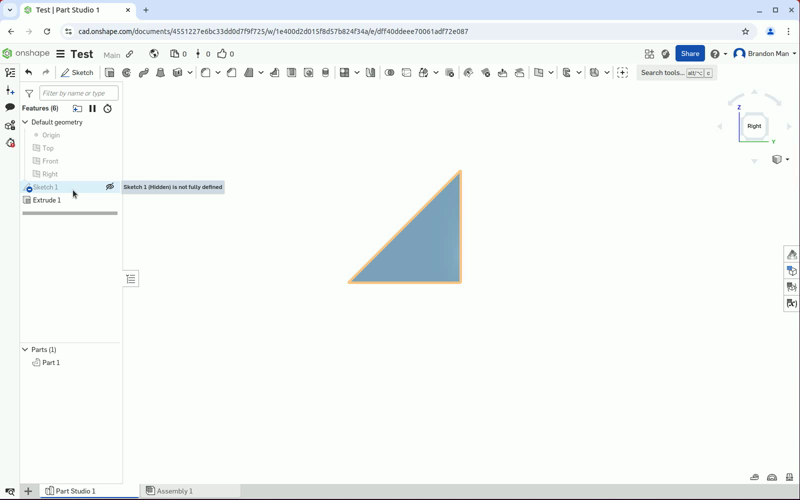
click(73, 189)
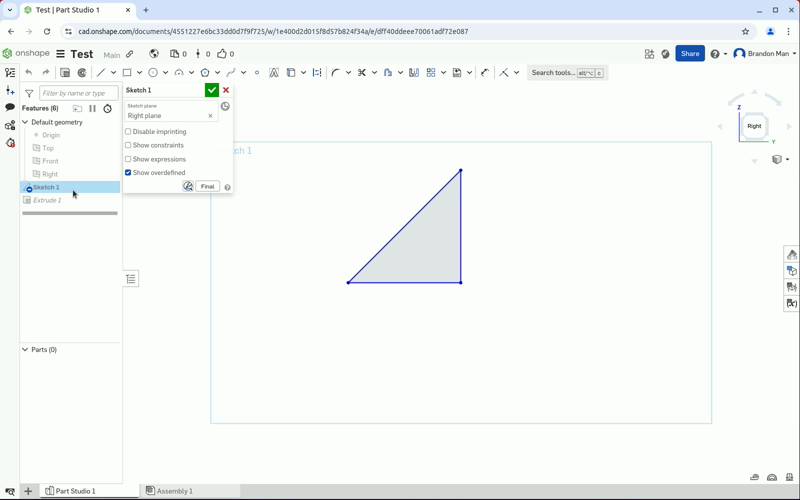
mouse_move(229, 92)
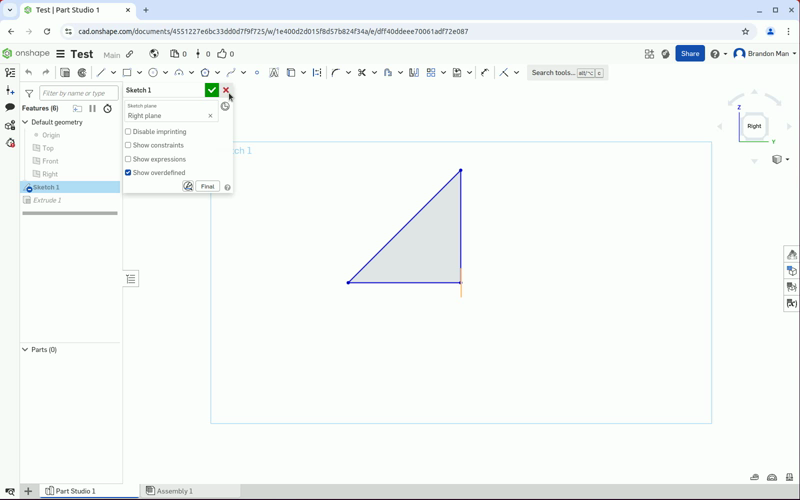
click(229, 92)
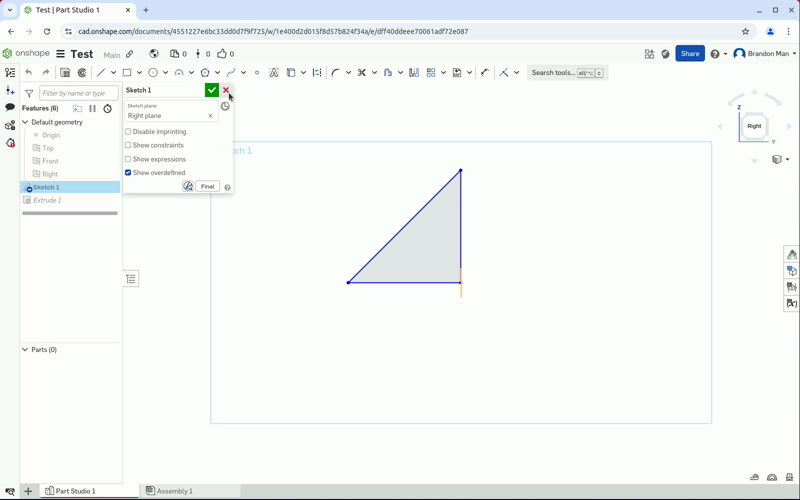
key(shift+s)
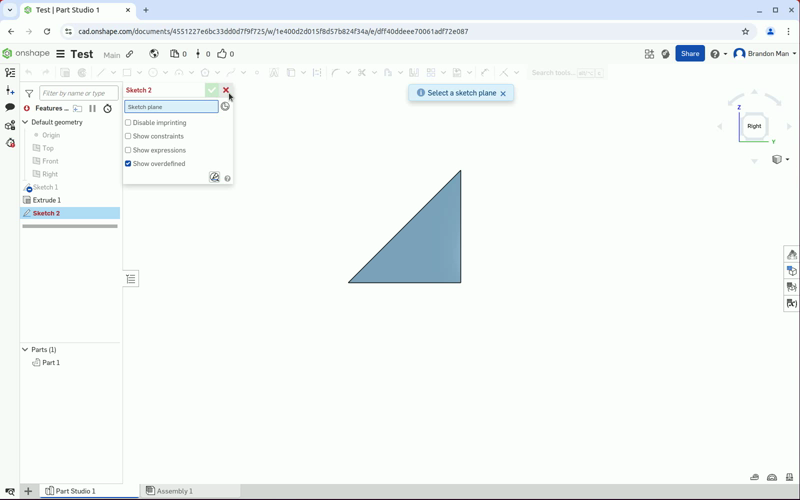
mouse_move(73, 176)
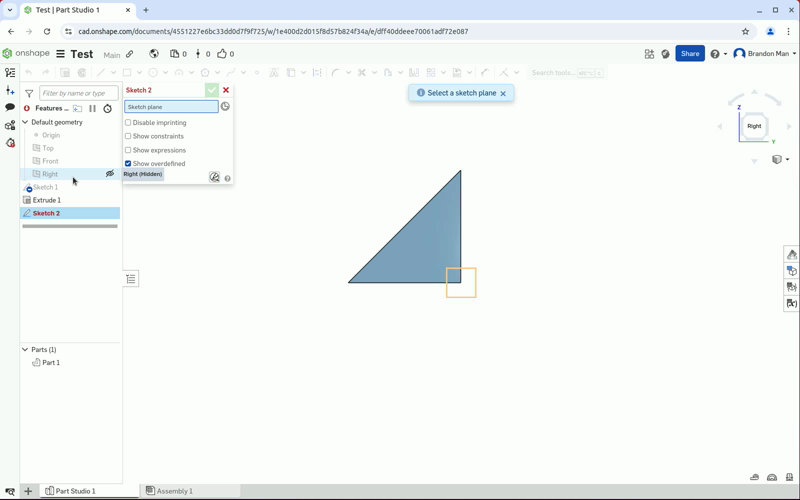
click(73, 176)
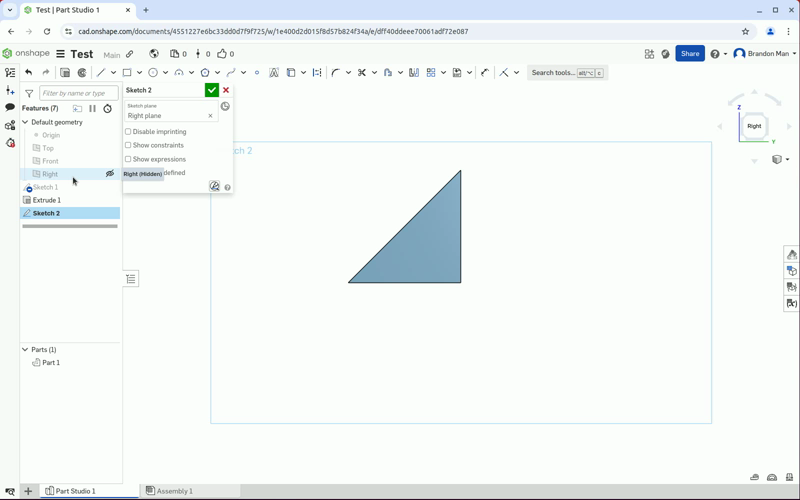
mouse_move(73, 352)
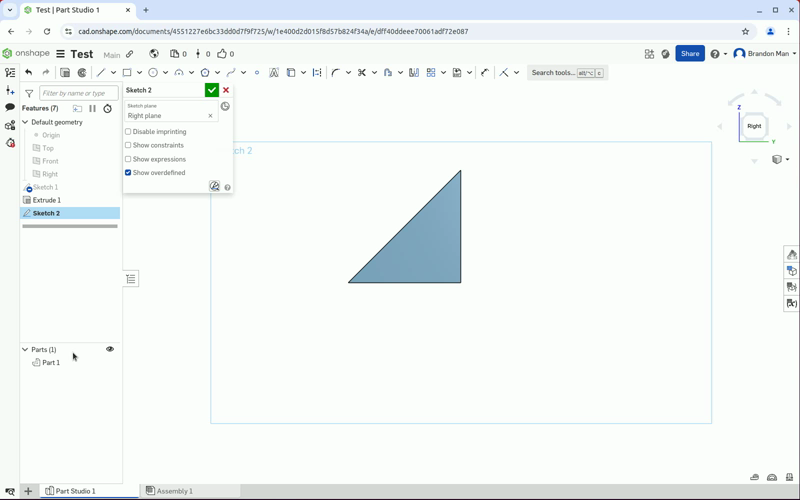
key(y)
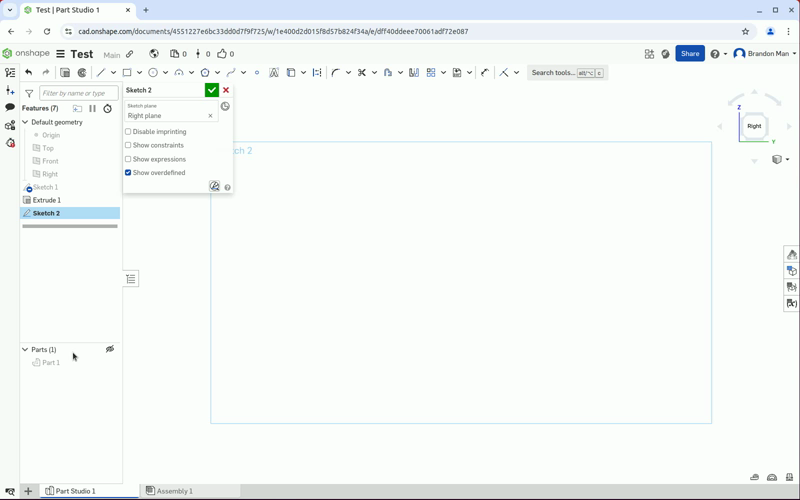
key(l)
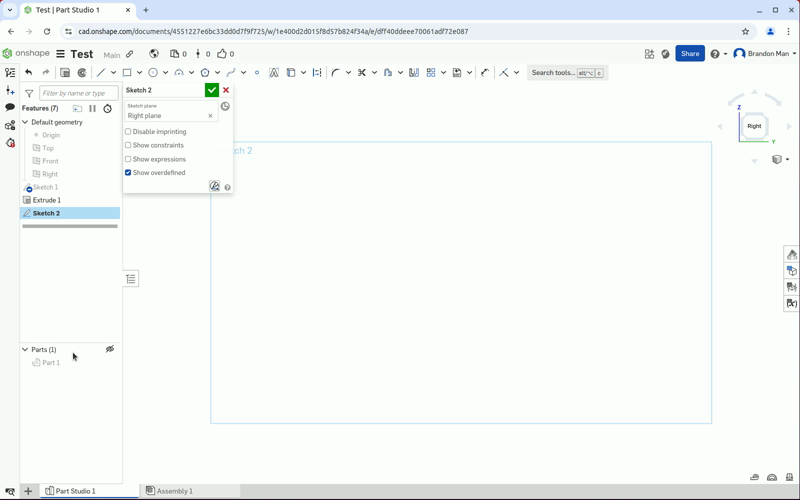
key_down(shift)
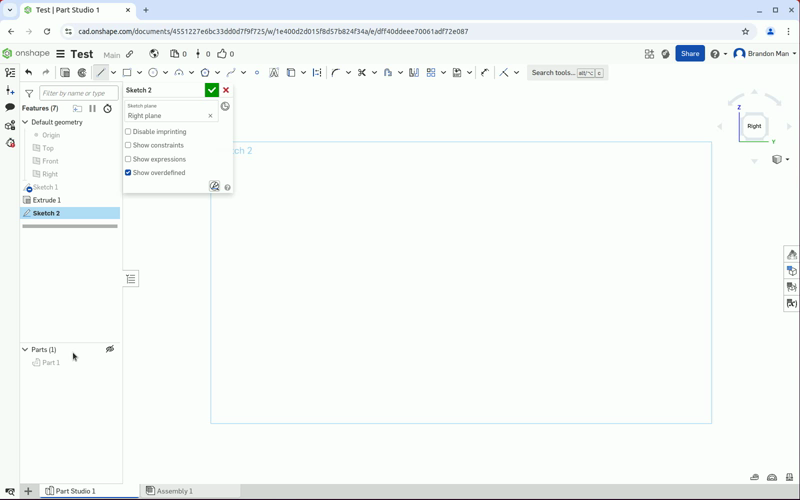
mouse_move(348, 282)
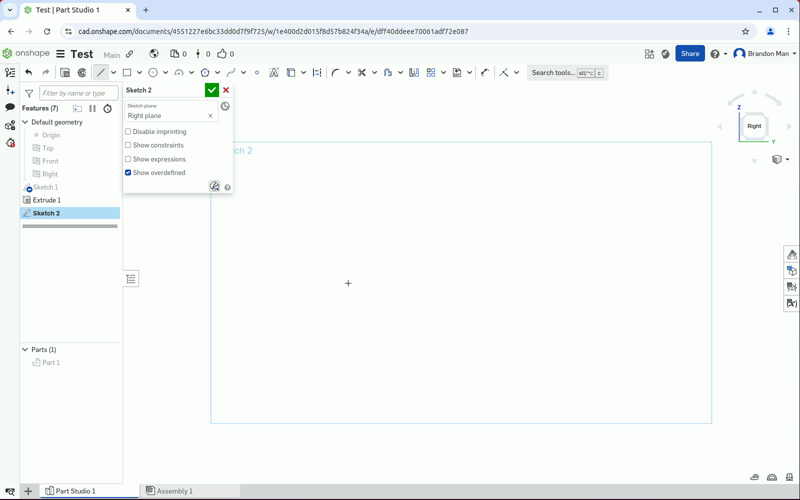
click(348, 282)
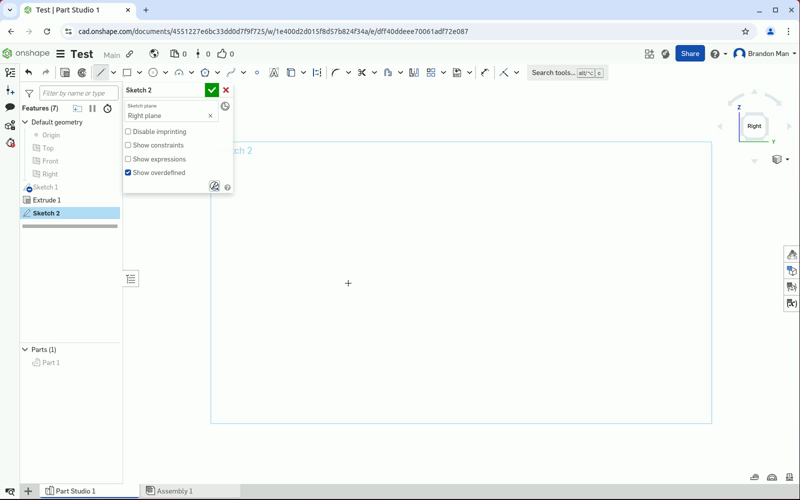
key_up(shift)
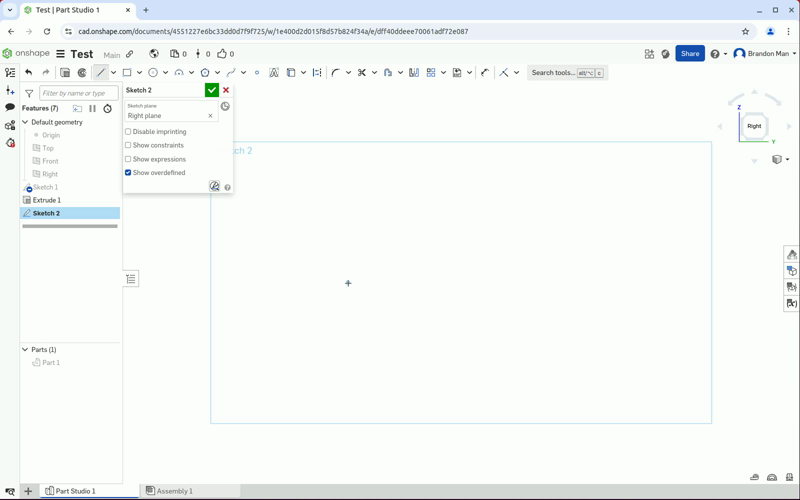
key_down(shift)
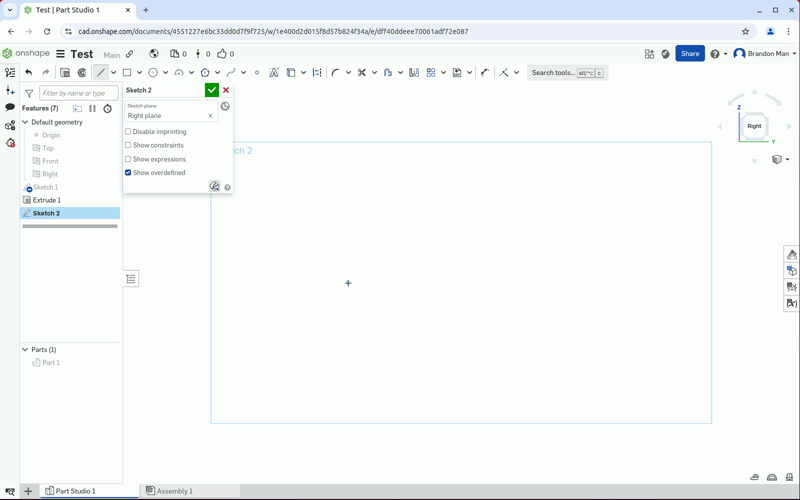
mouse_move(378, 282)
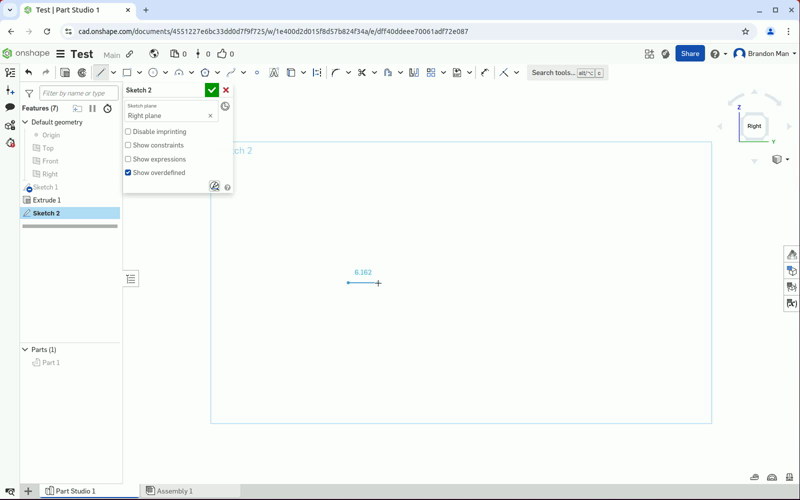
mouse_move(404, 282)
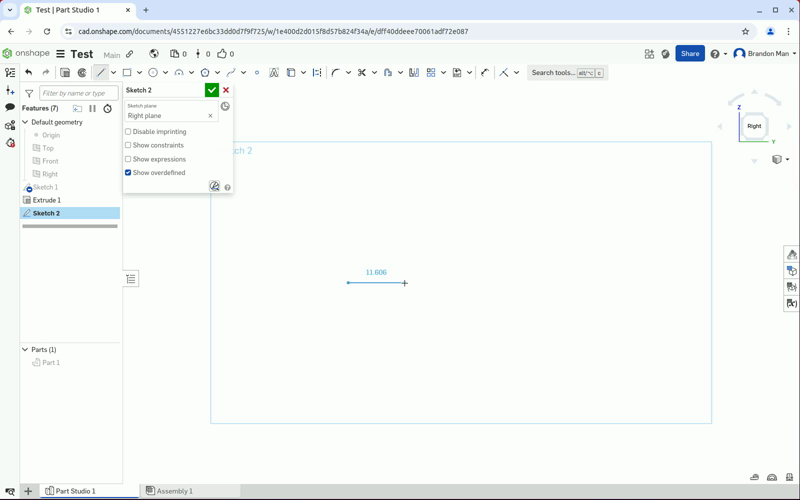
click(404, 282)
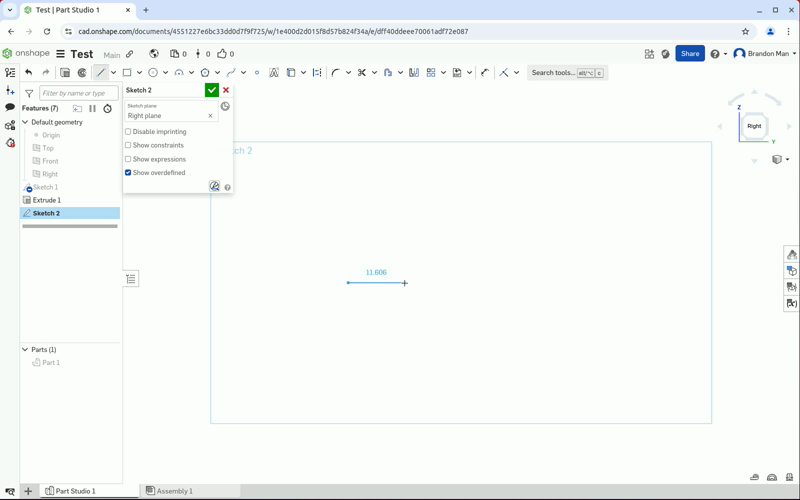
key_up(shift)
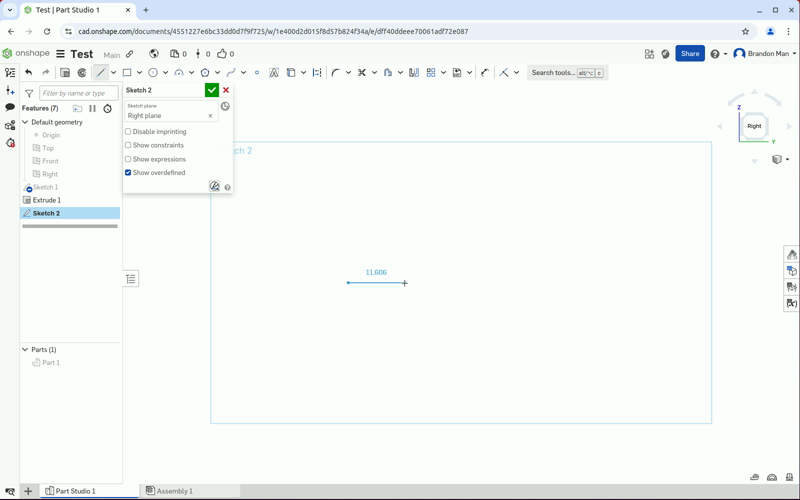
key_down(shift)
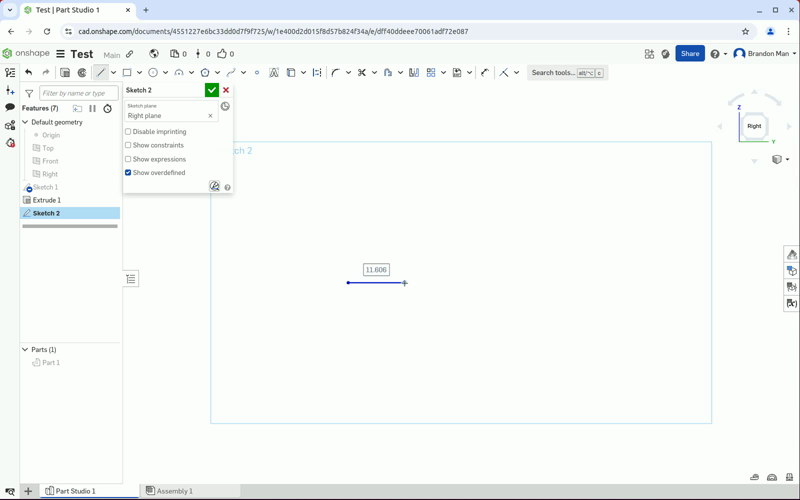
mouse_move(434, 282)
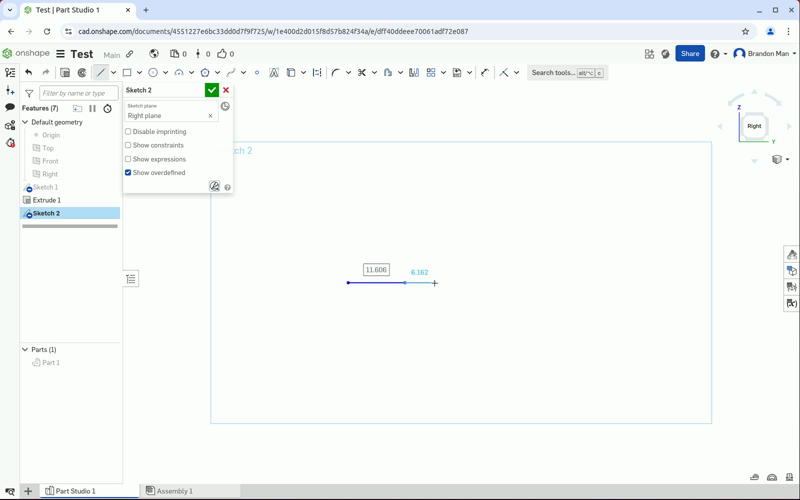
mouse_move(404, 226)
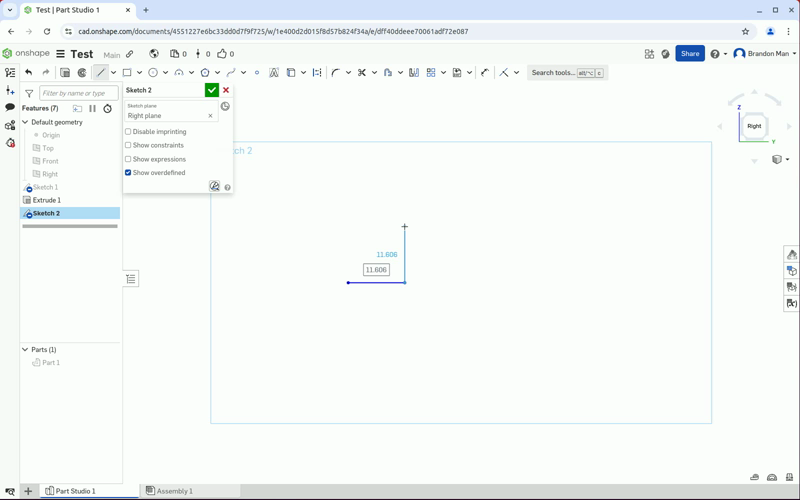
click(404, 226)
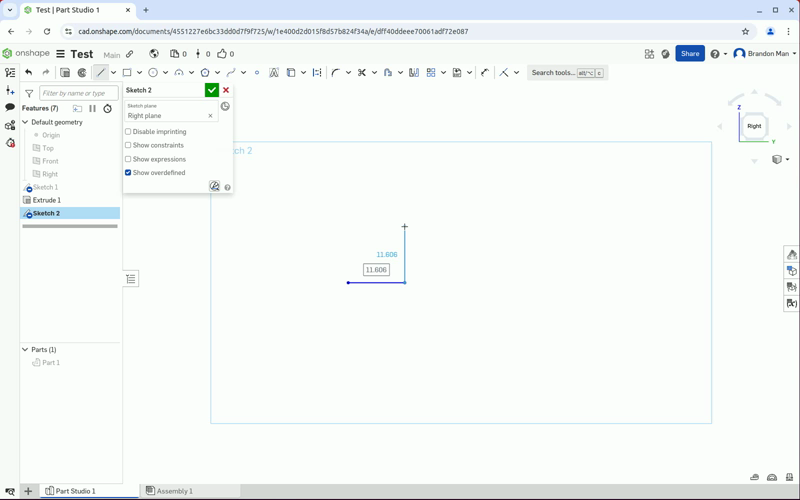
key_up(shift)
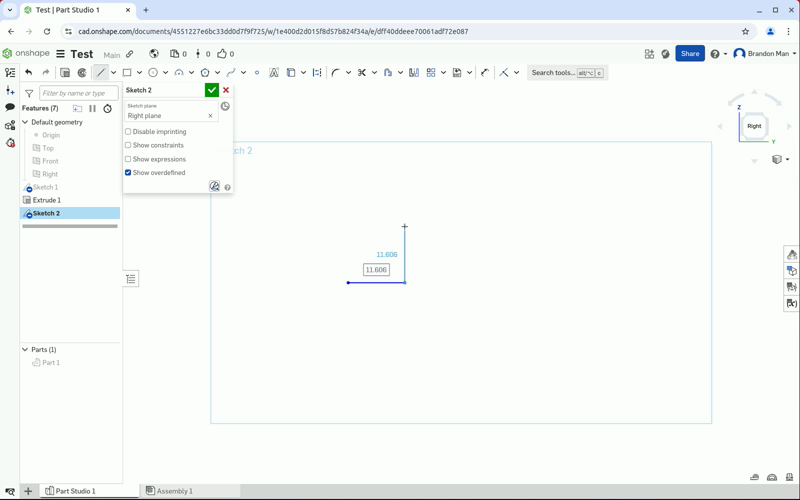
key_down(shift)
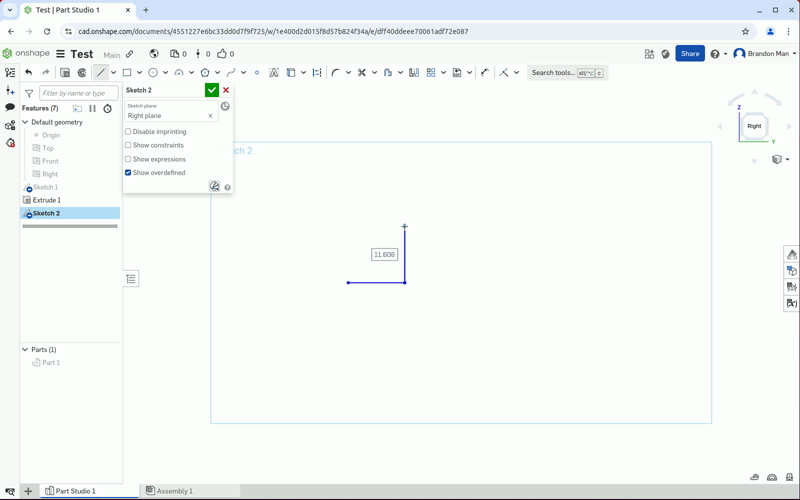
mouse_move(348, 282)
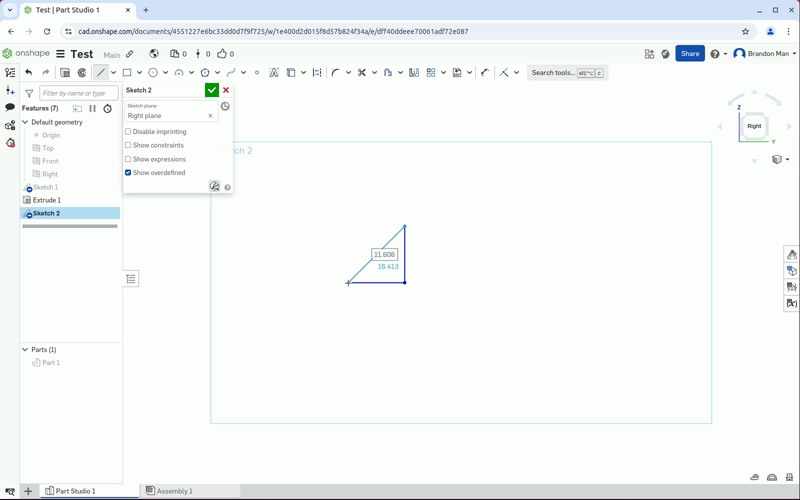
key_up(shift)
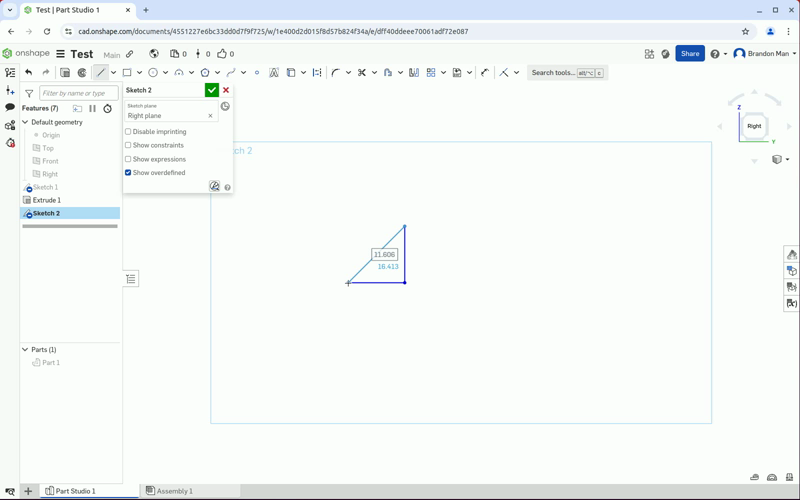
click(348, 282)
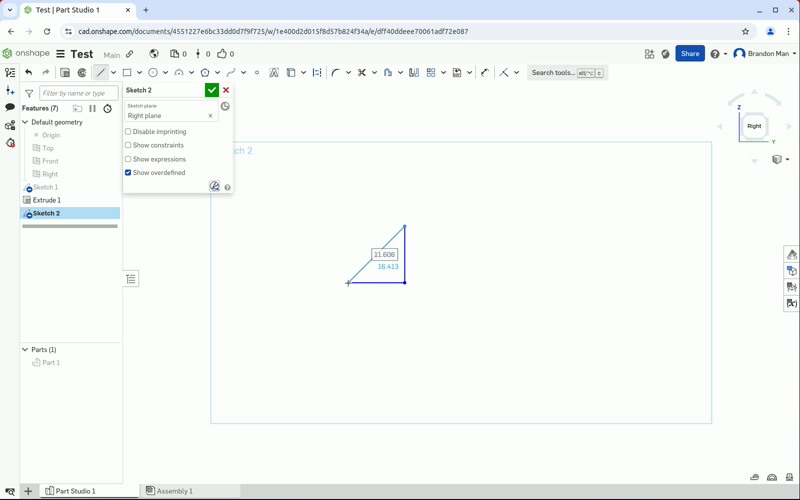
key(esc)
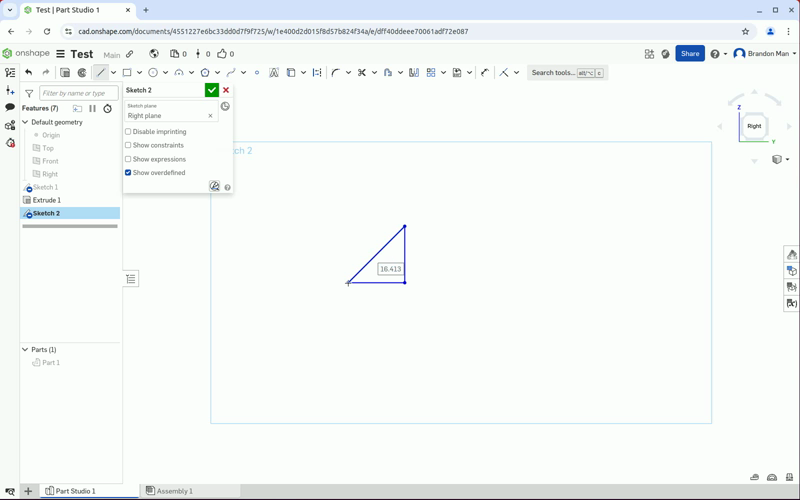
mouse_move(397, 243)
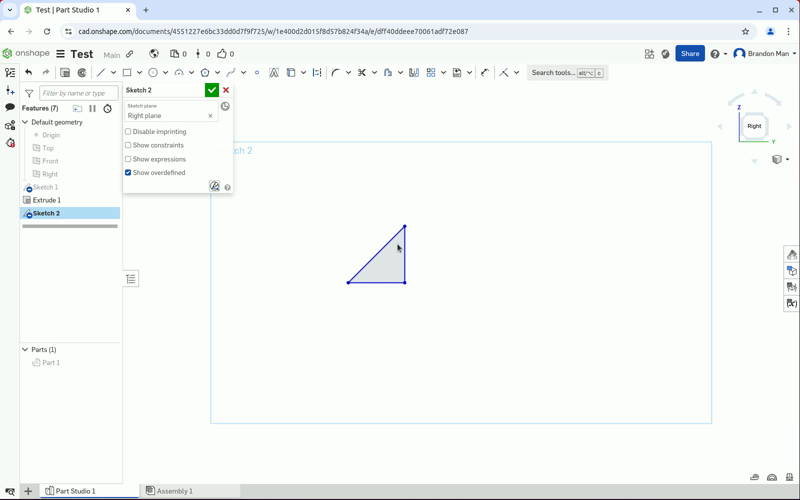
scroll(6)
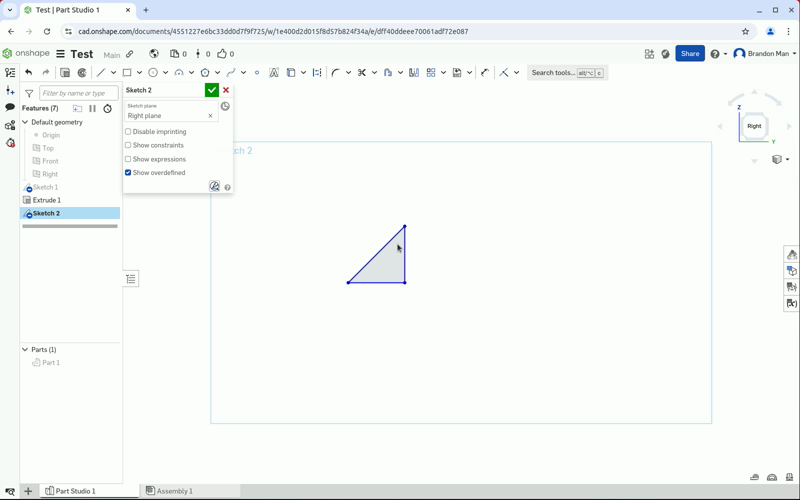
scroll(6)
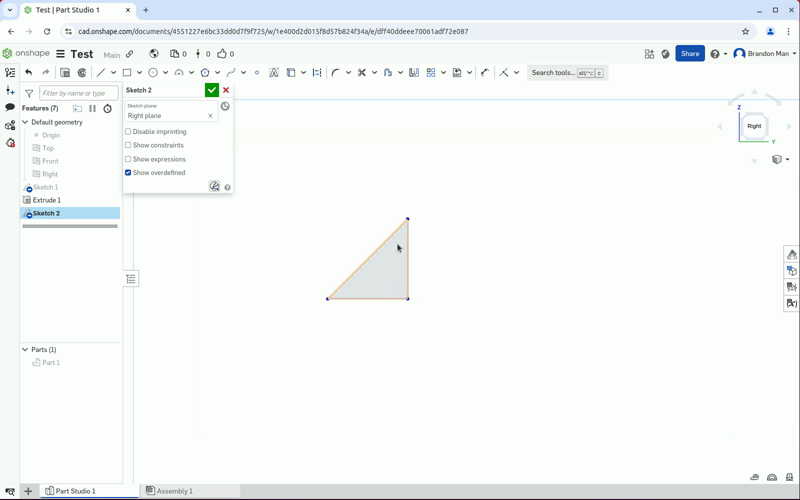
scroll(6)
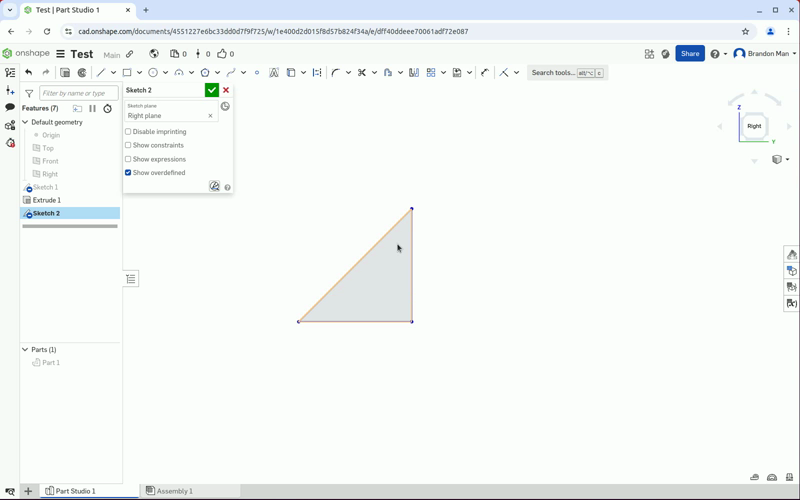
scroll(6)
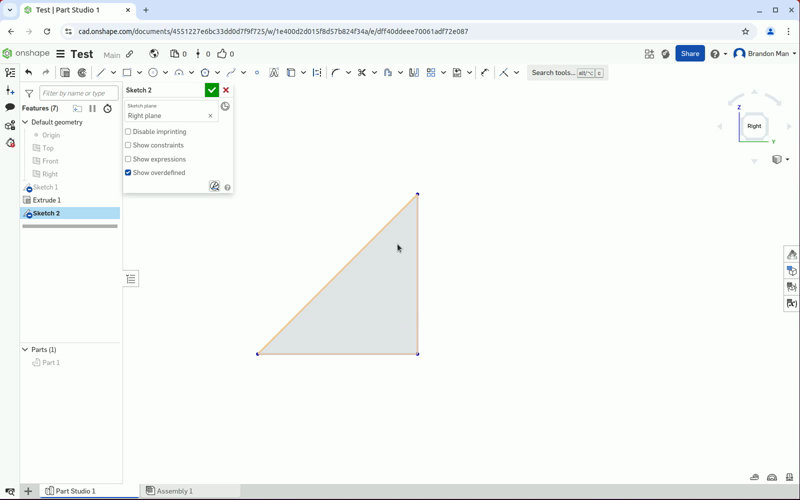
scroll(6)
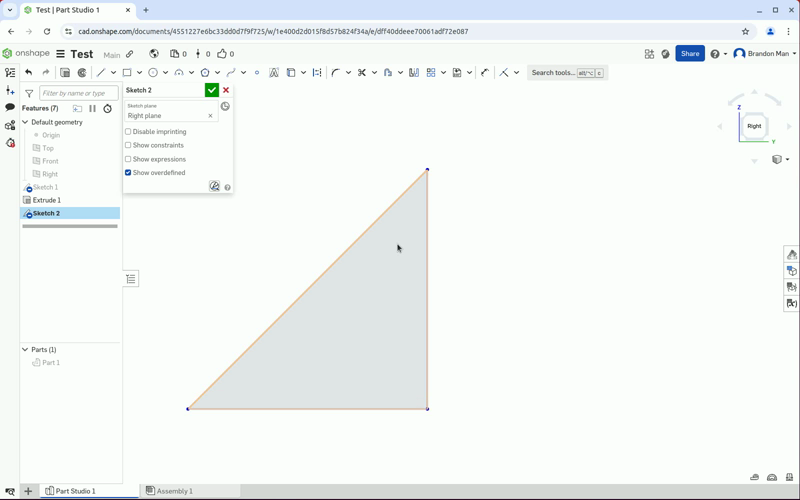
scroll(6)
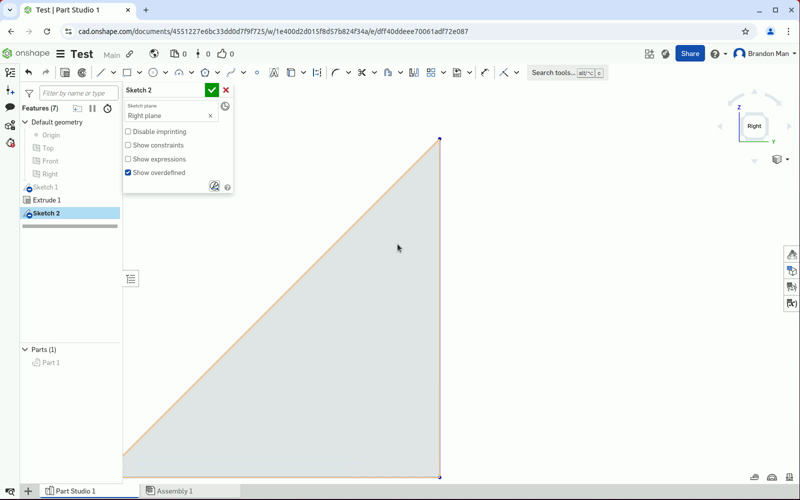
scroll(6)
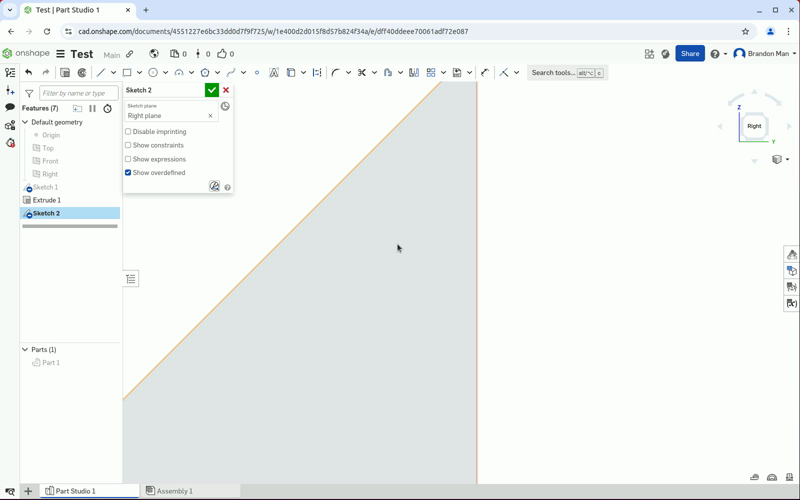
click(397, 243)
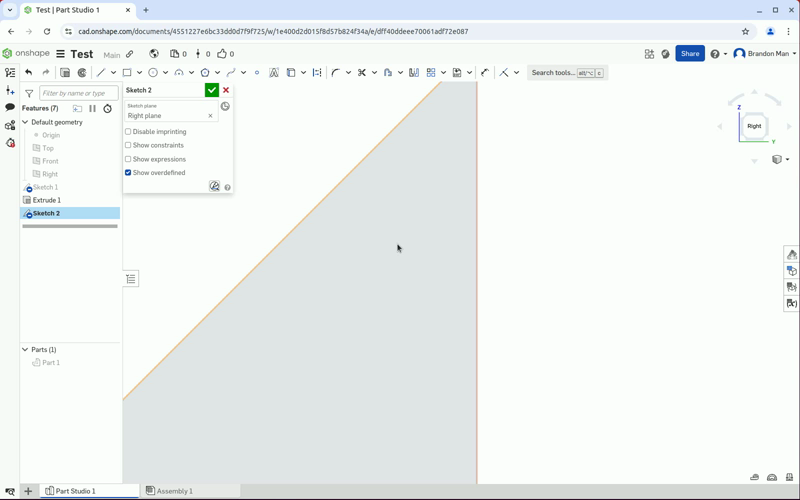
scroll(-6)
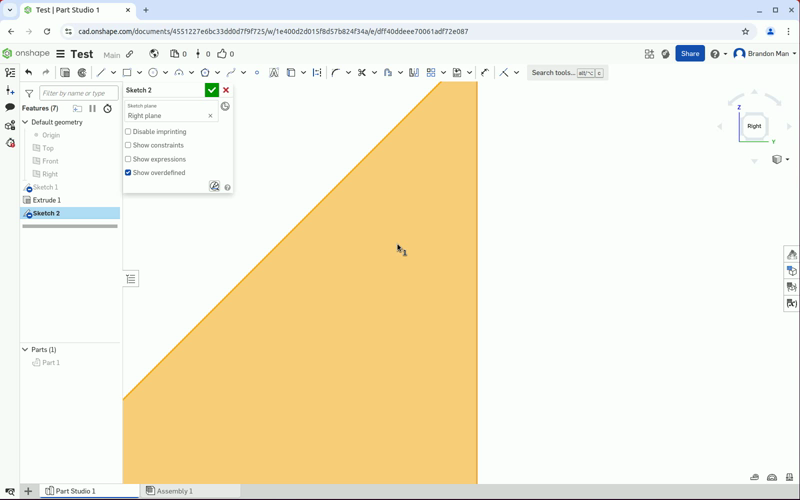
scroll(-6)
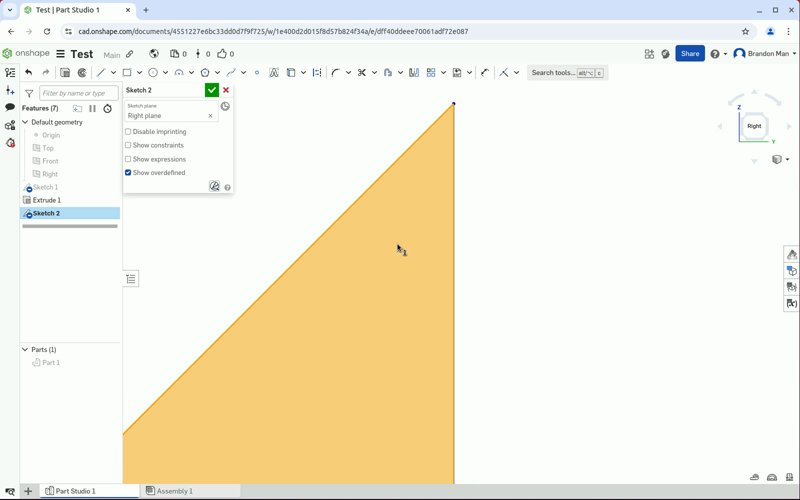
scroll(-6)
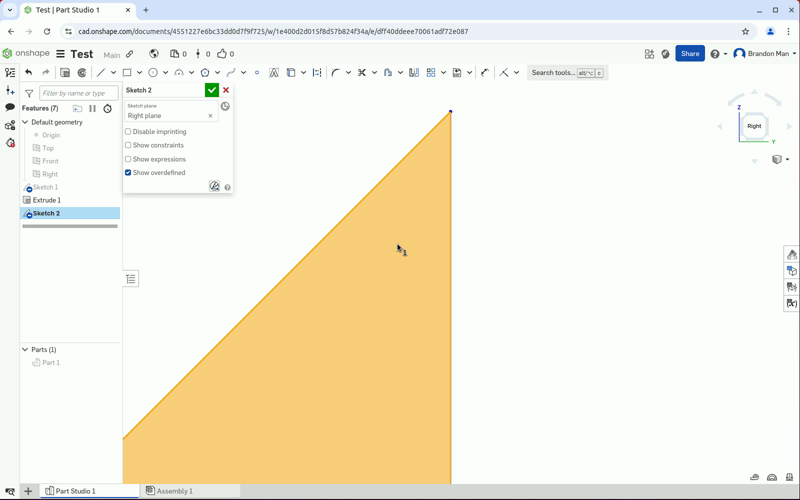
scroll(-6)
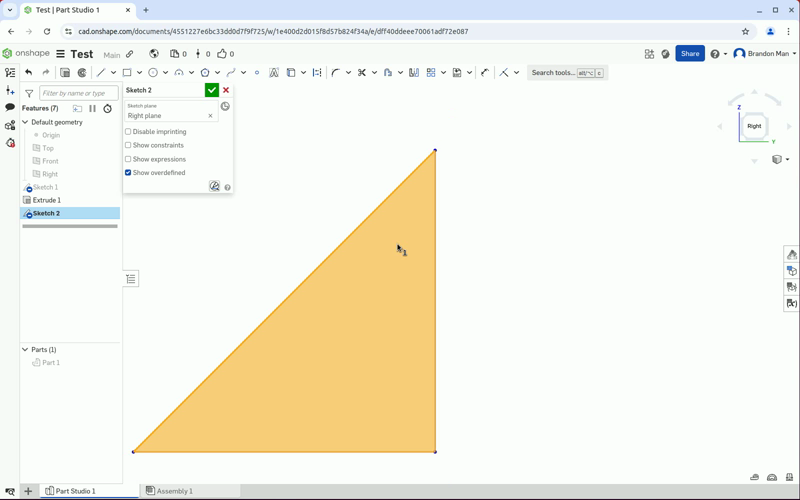
scroll(-6)
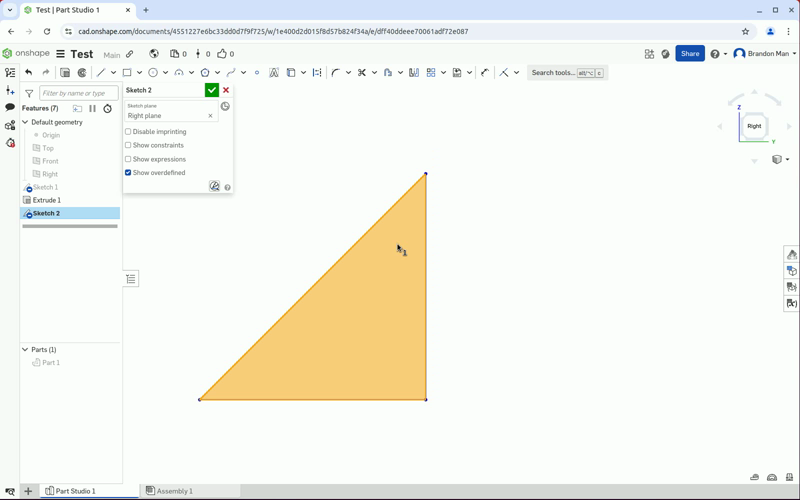
scroll(-6)
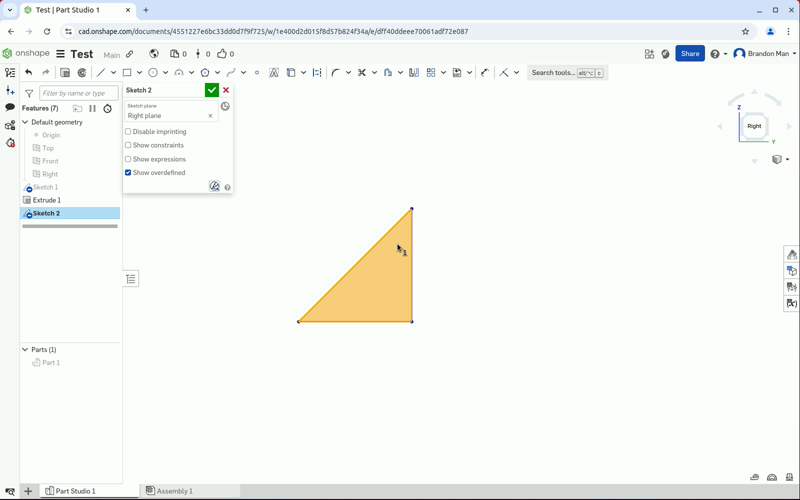
scroll(-6)
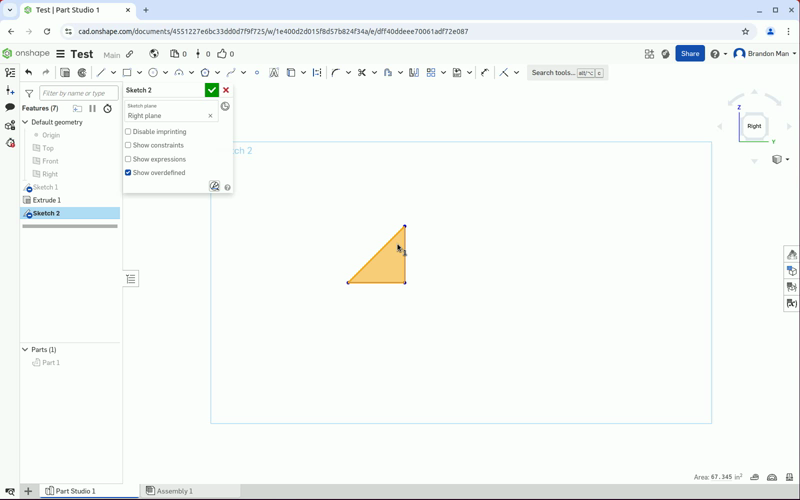
mouse_move(73, 352)
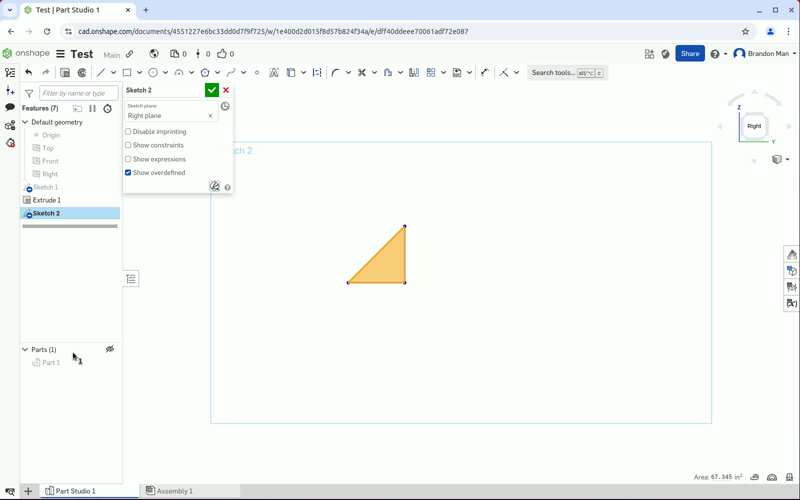
key(shift+y)
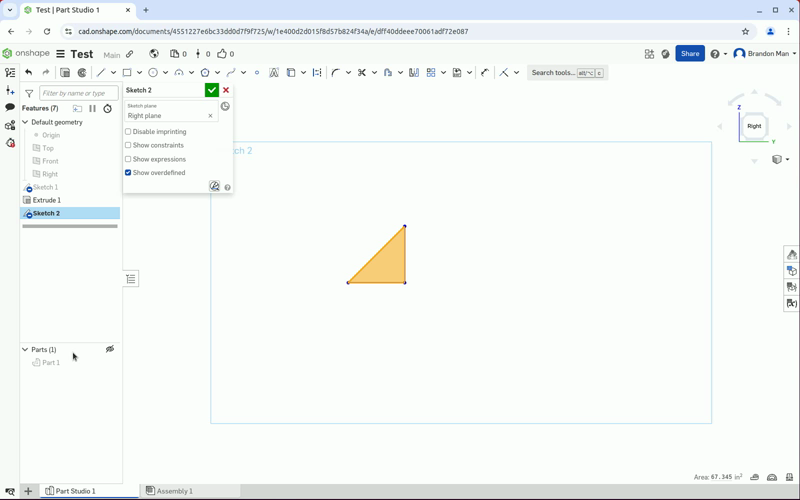
key(shift+e)
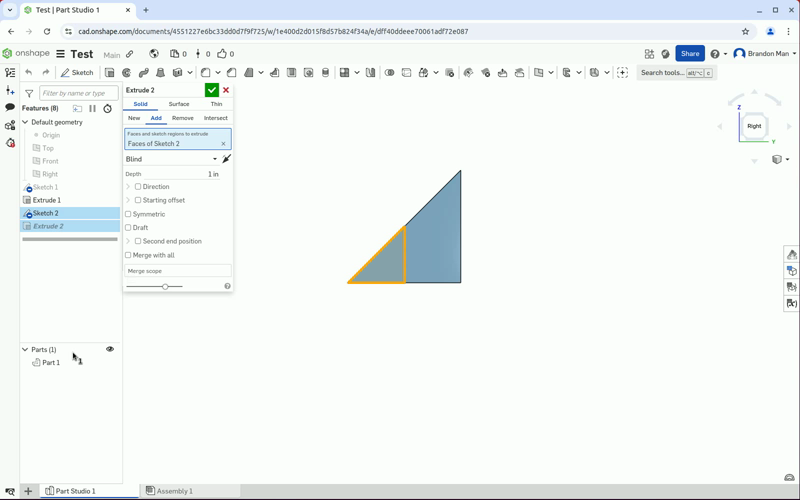
mouse_move(143, 106)
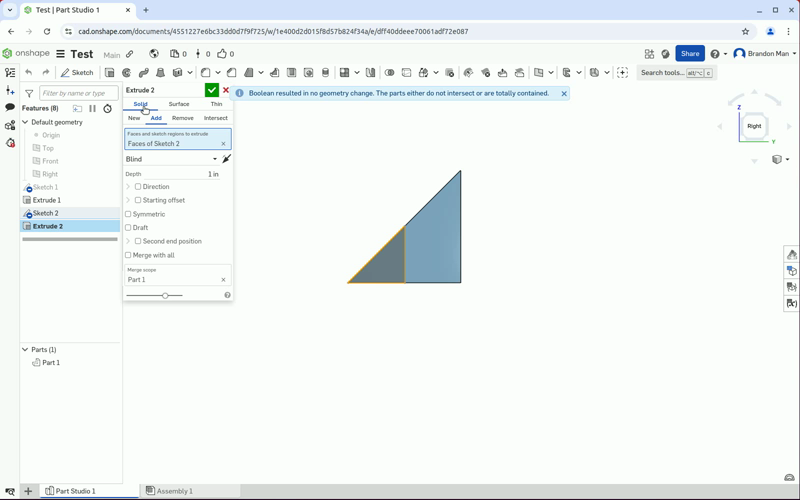
click(143, 106)
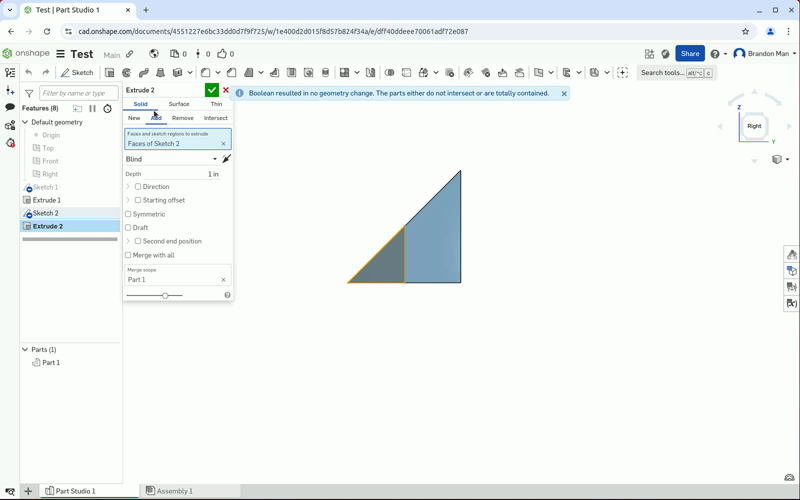
mouse_move(186, 120)
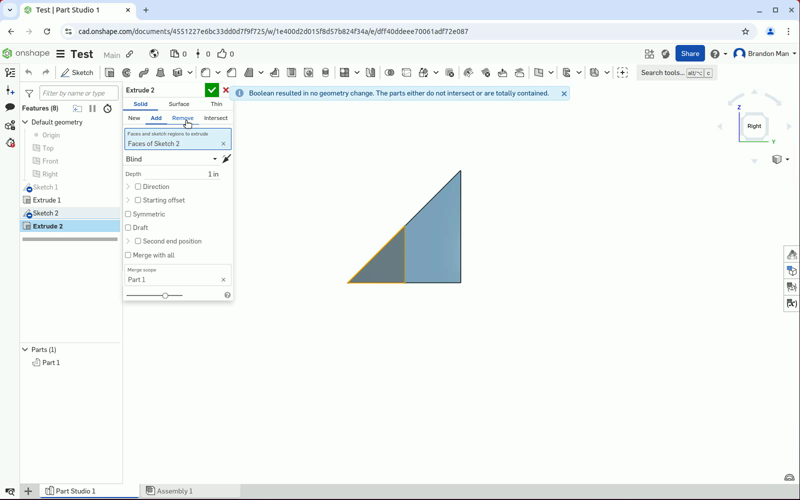
click(186, 120)
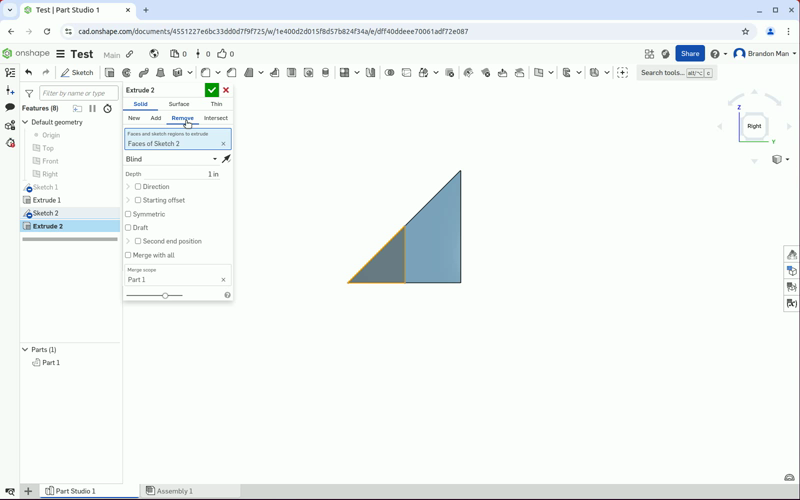
key(tab, 4)
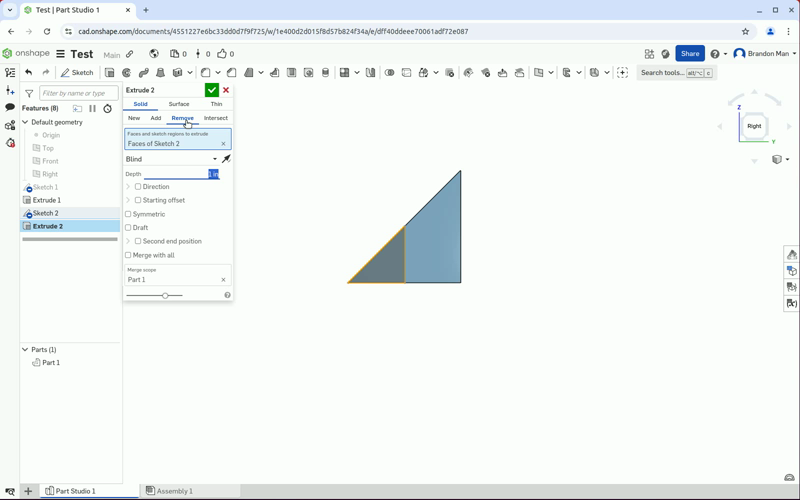
text(23.108)
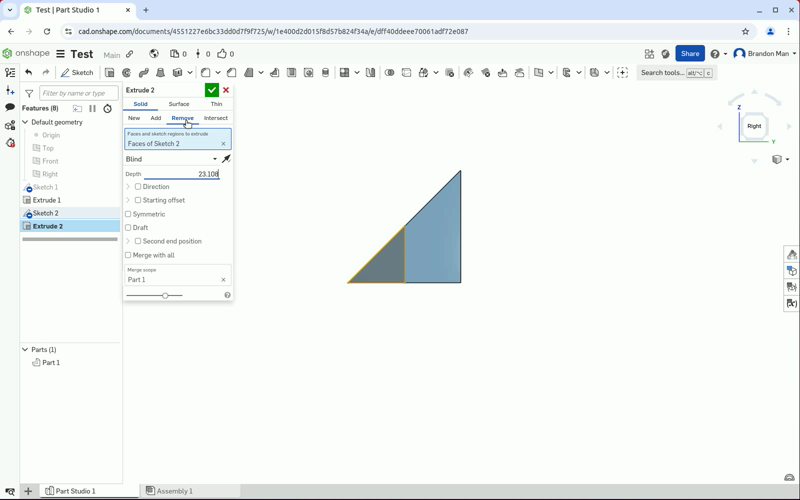
key(tab, 3)
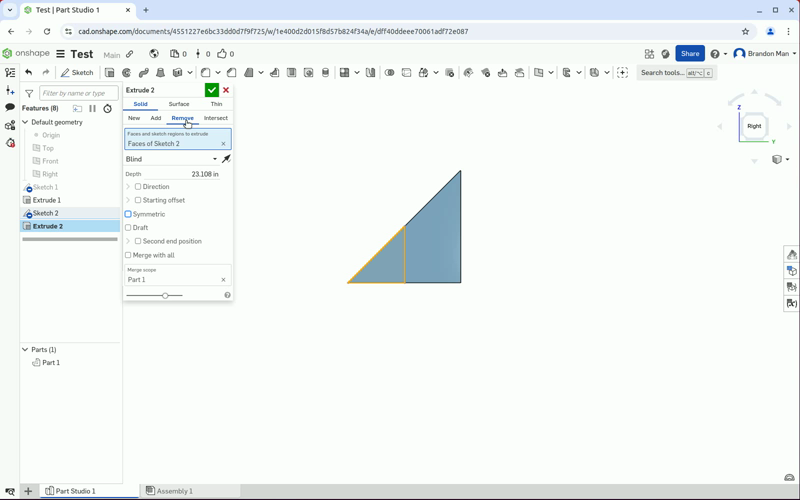
key(space)
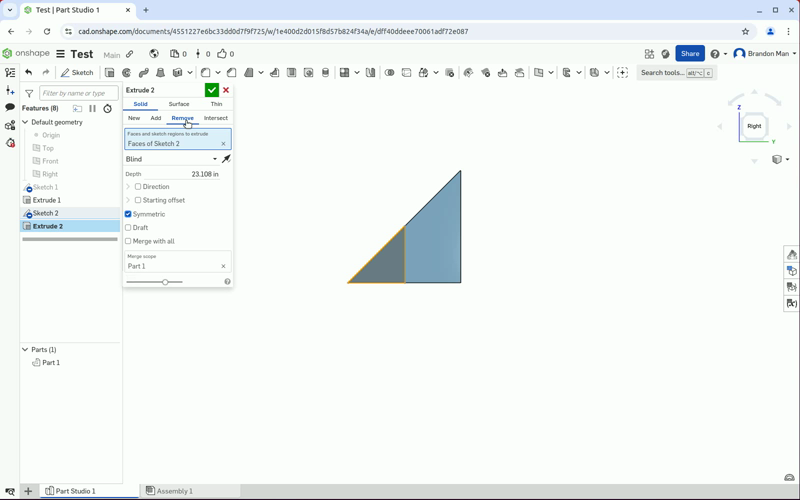
key(tab, 2)
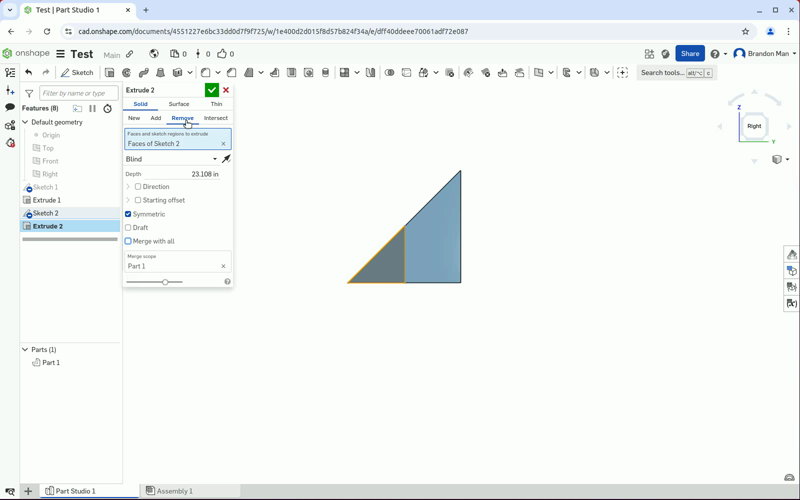
key(space)
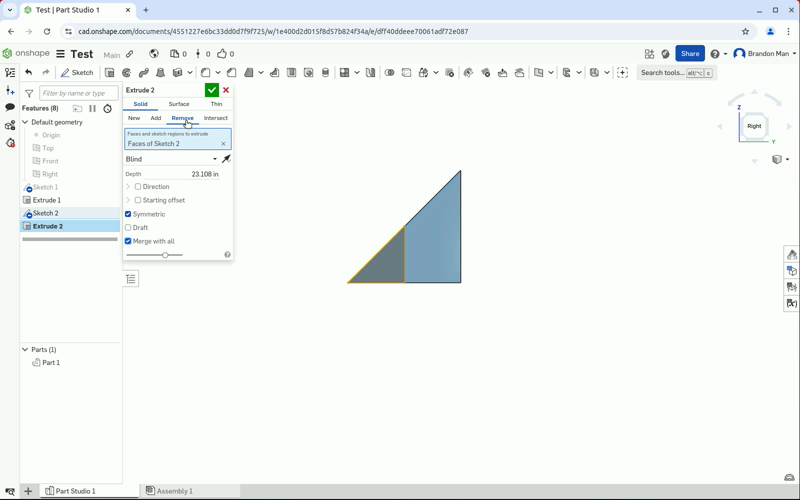
key(enter)
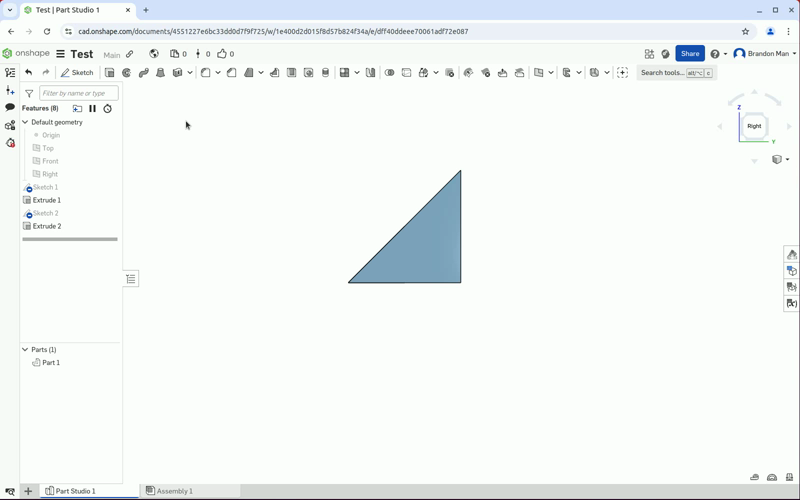
key(shift+h)
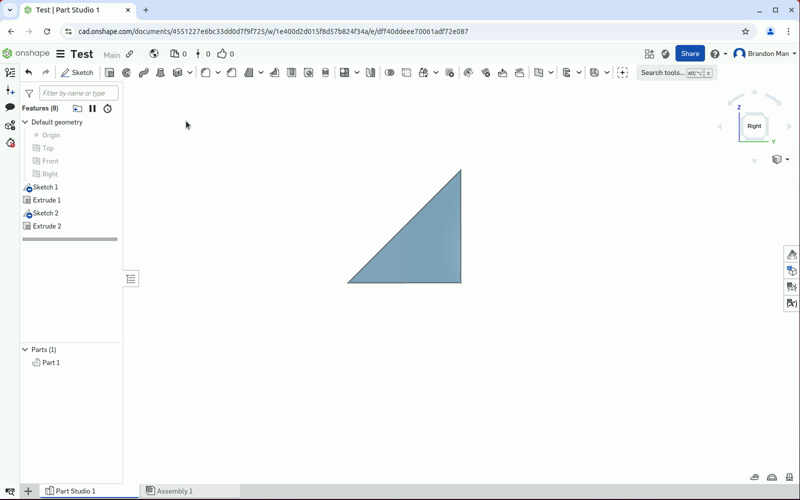
key(shift+h)
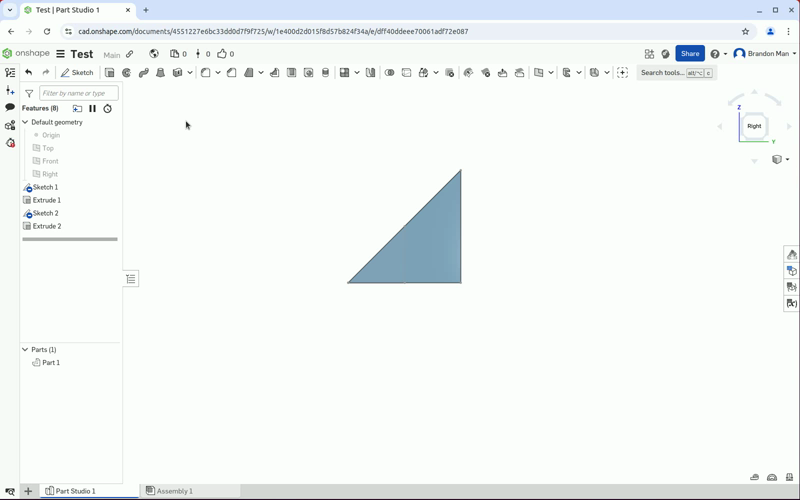
key(shift+7)
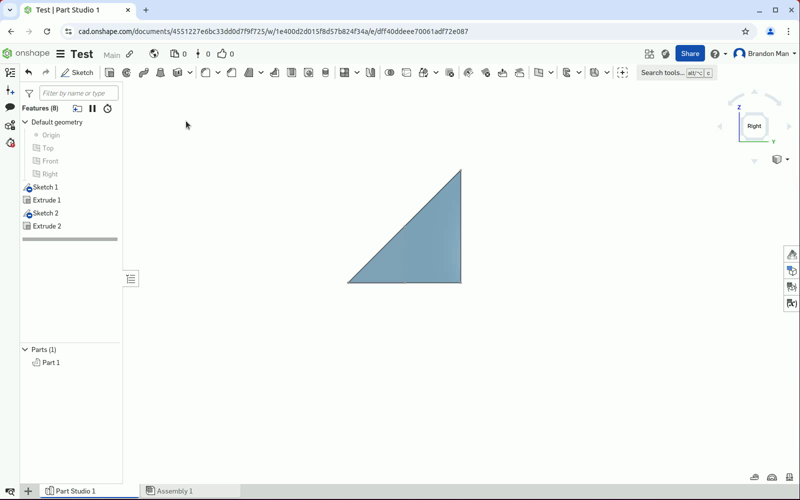
key(right, 2)
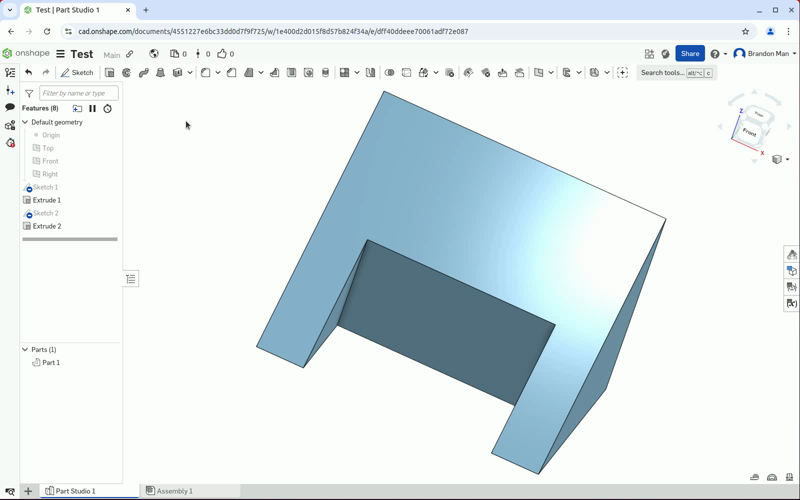
key(down, 2)
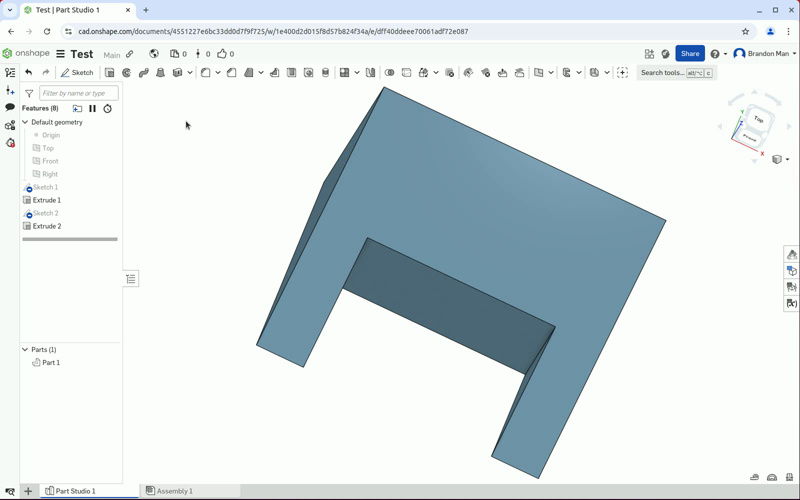
key(up, 2)
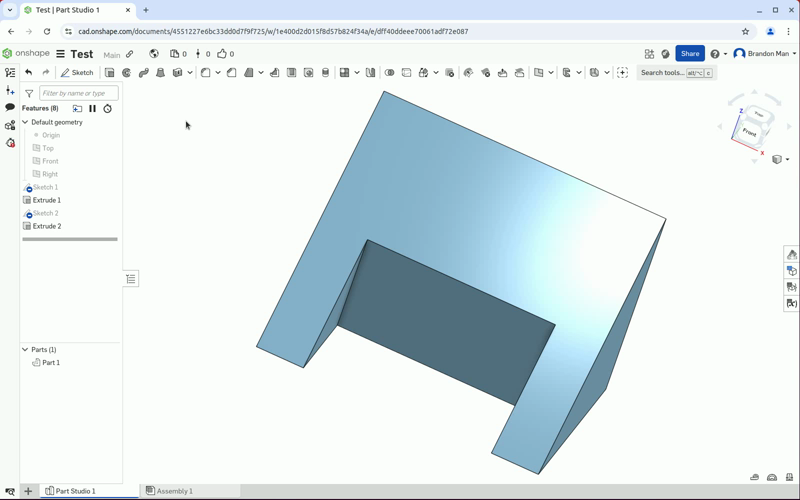
key(left, 2)
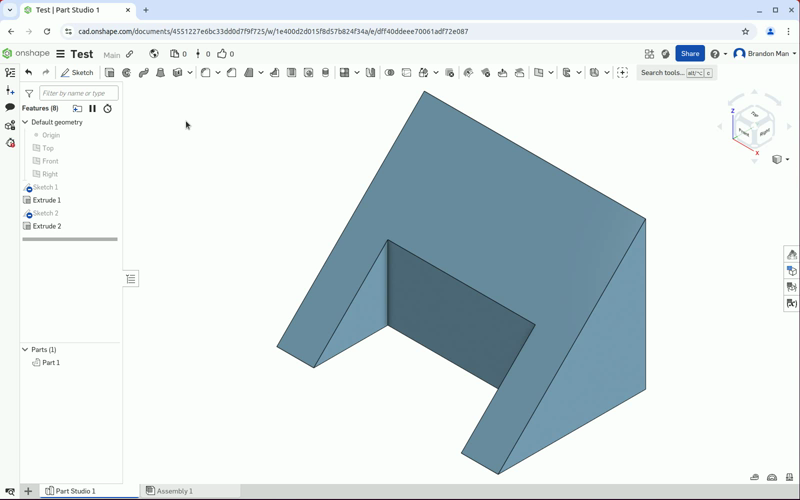
mouse_move(73, 189)
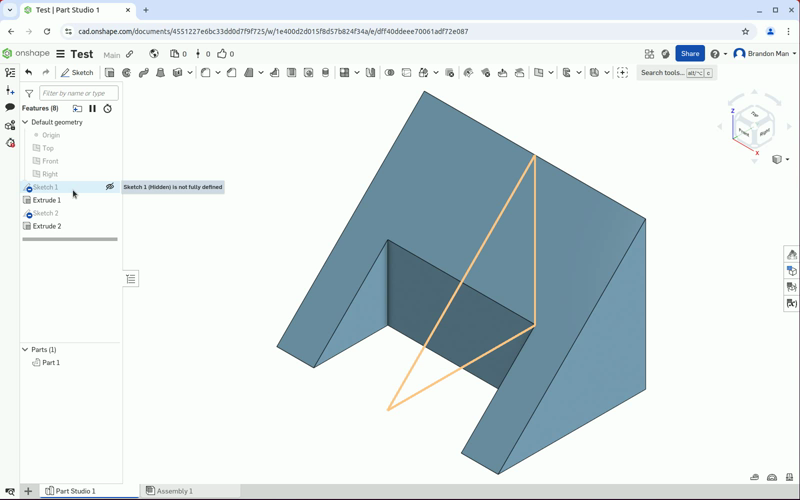
click(73, 189)